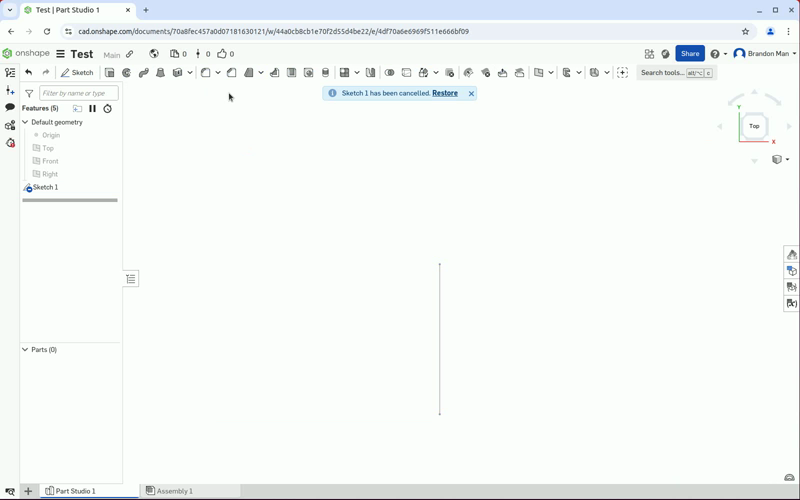
key(shift+h)
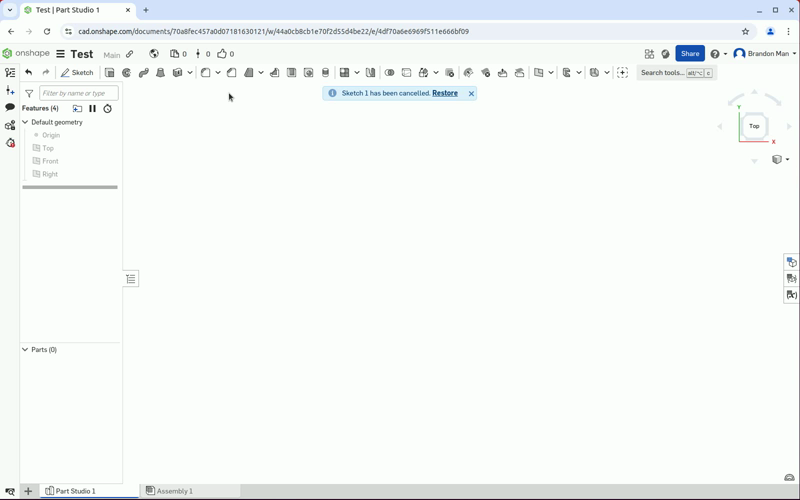
mouse_move(73, 352)
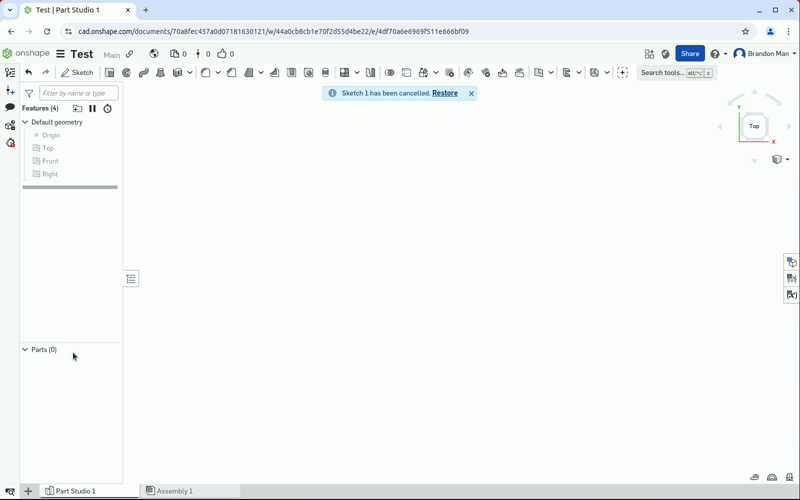
key(y)
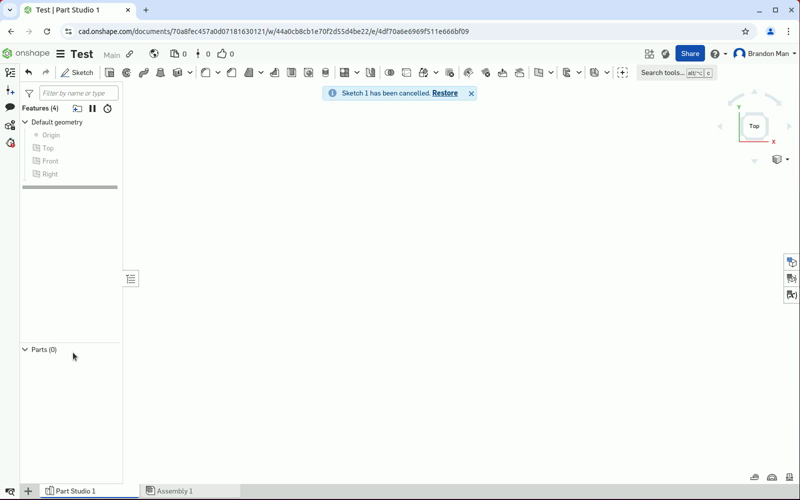
key(shift+p)
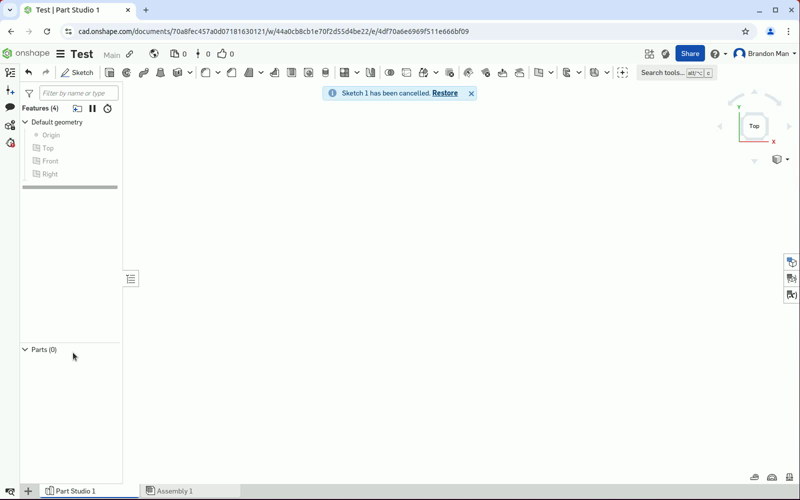
key(space)
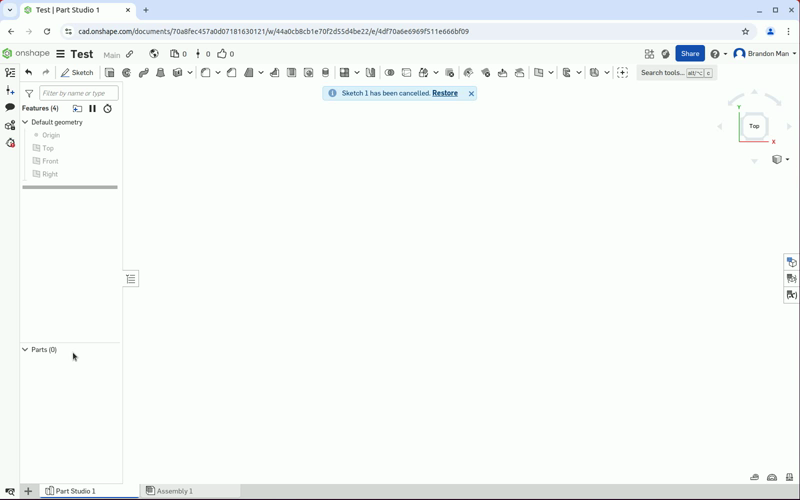
key_down(shift)
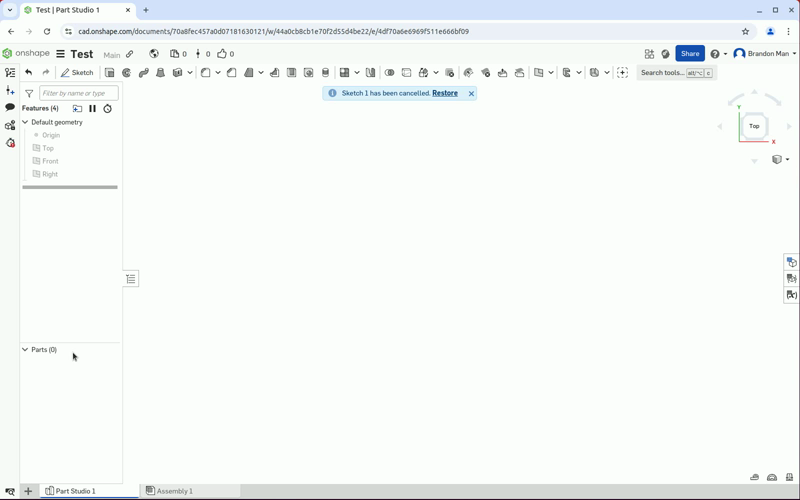
key(up)
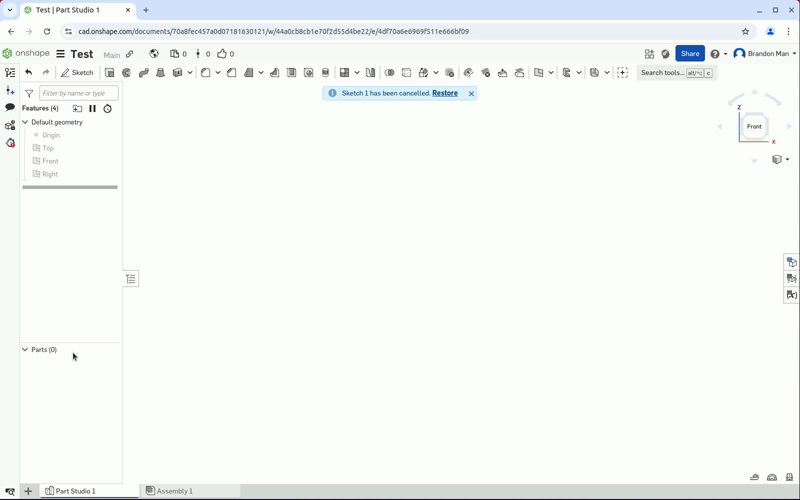
key_up(shift)
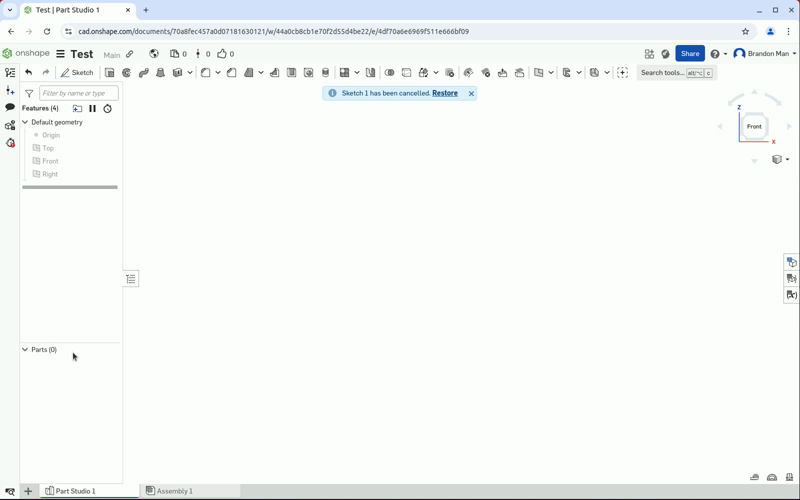
mouse_move(73, 352)
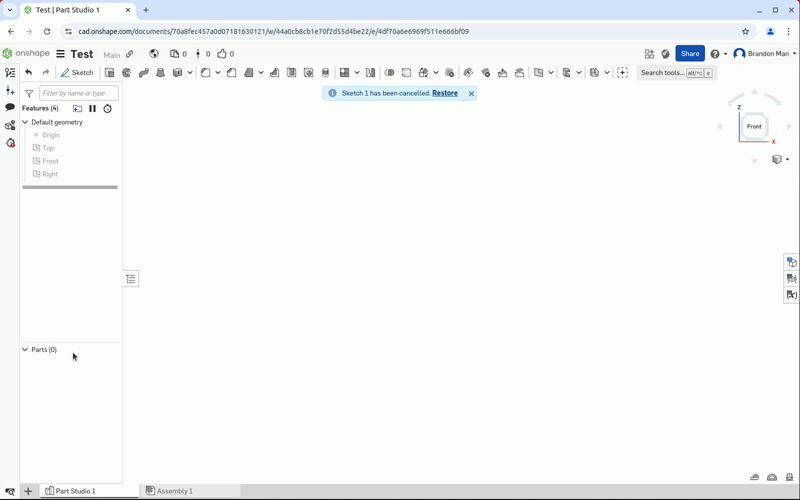
key(shift+y)
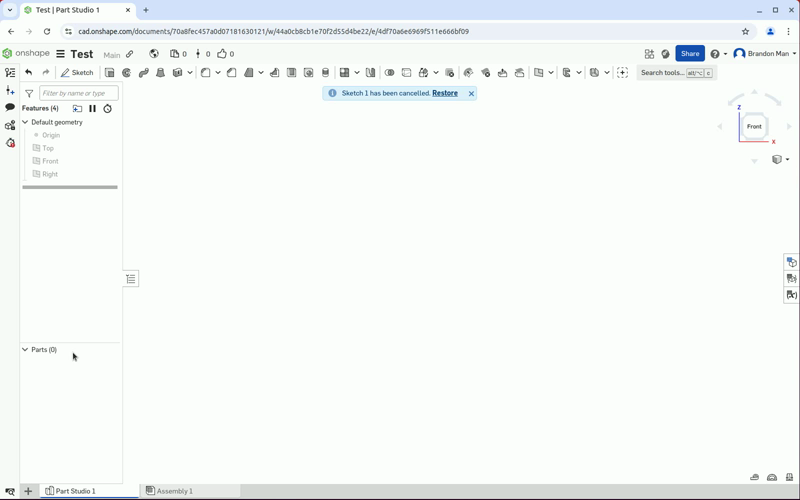
key(shift+s)
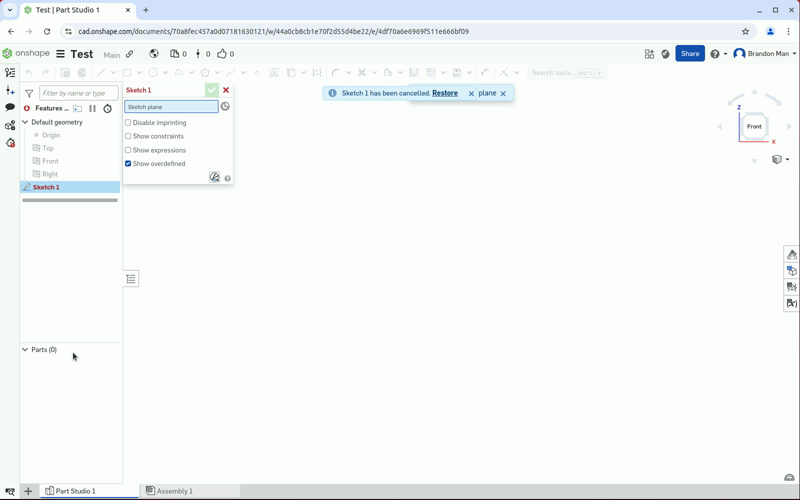
mouse_move(73, 163)
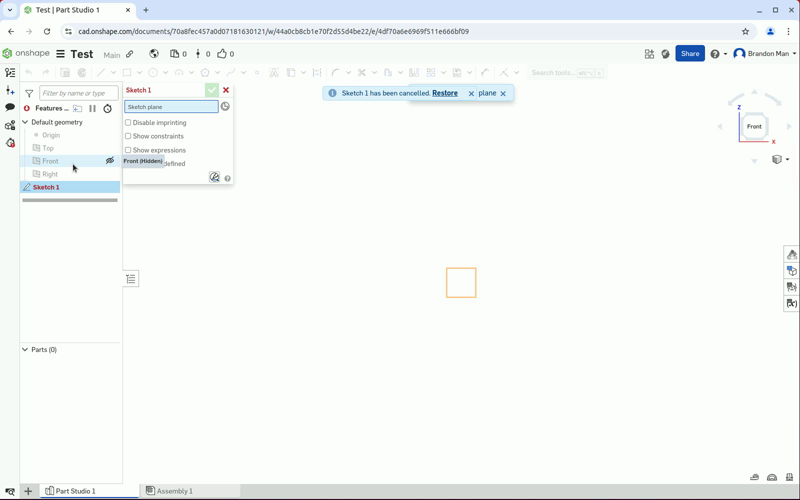
click(73, 163)
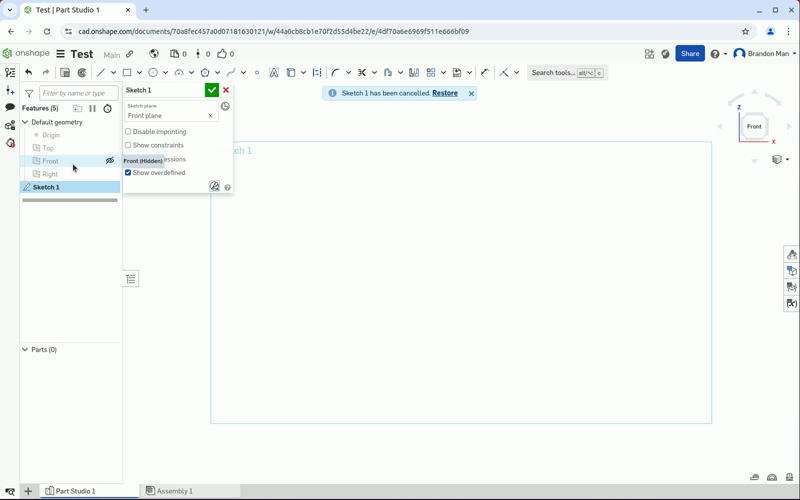
mouse_move(73, 352)
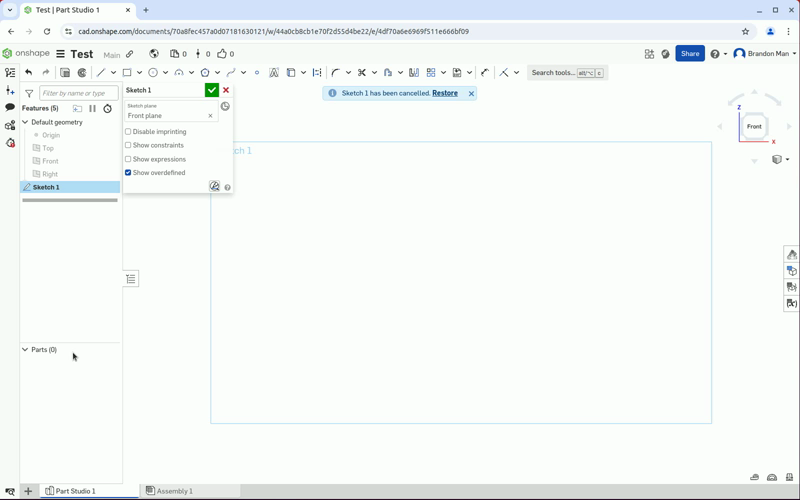
key(y)
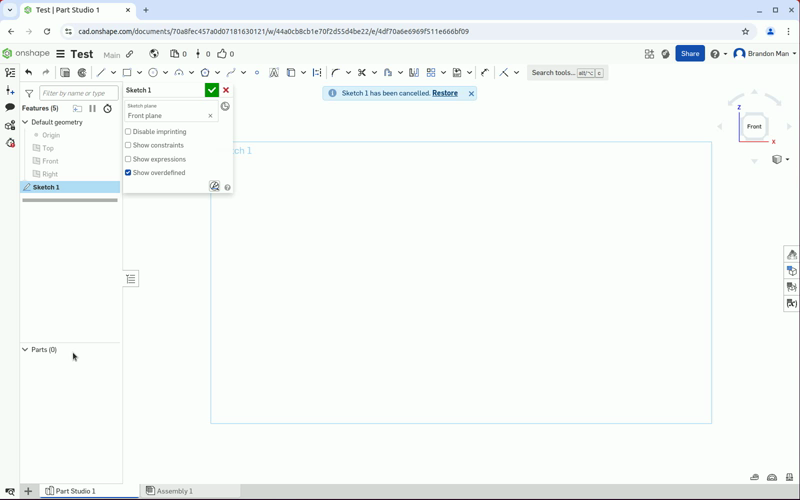
key(l)
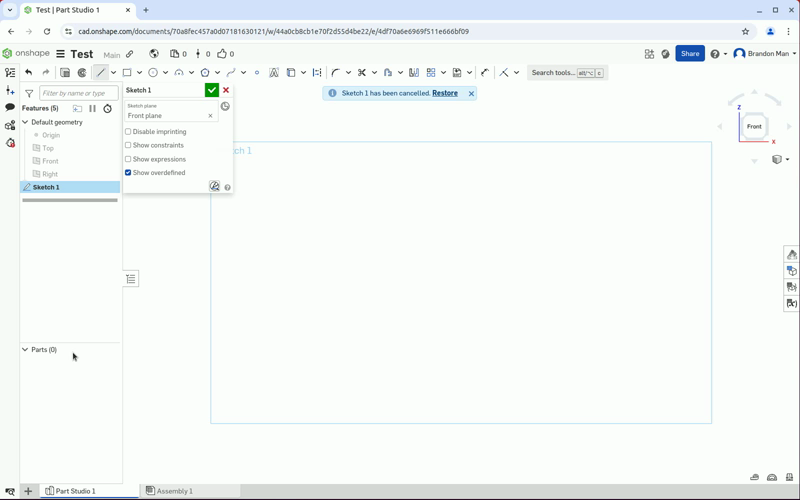
key_down(shift)
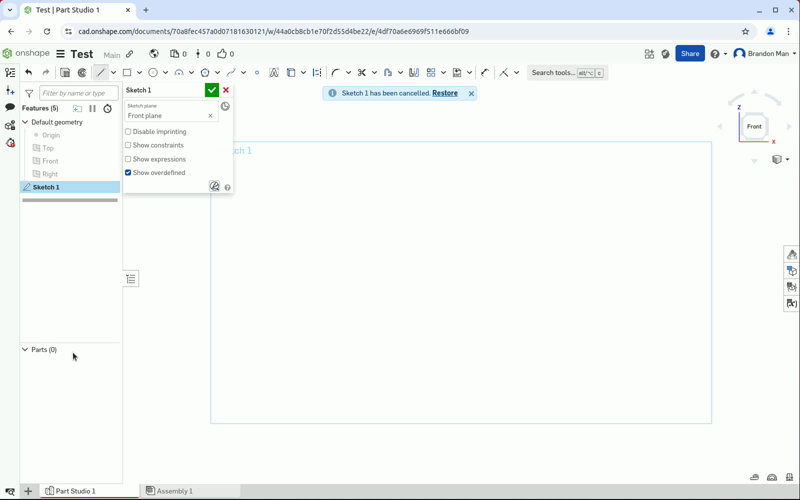
mouse_move(460, 282)
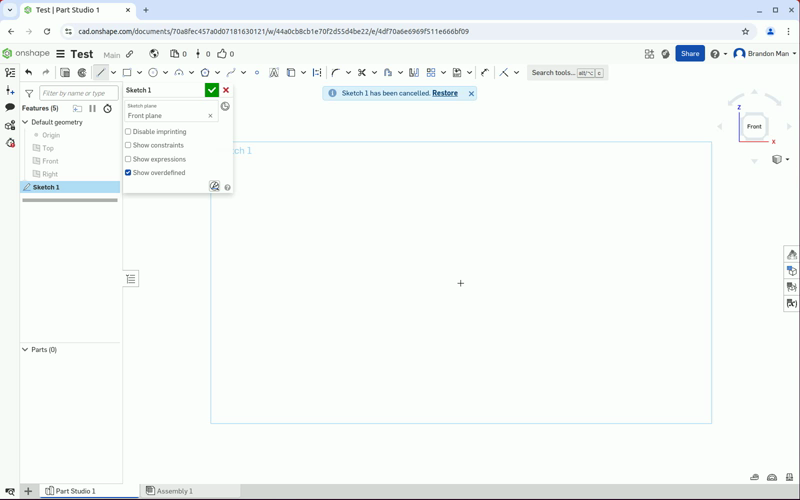
click(460, 282)
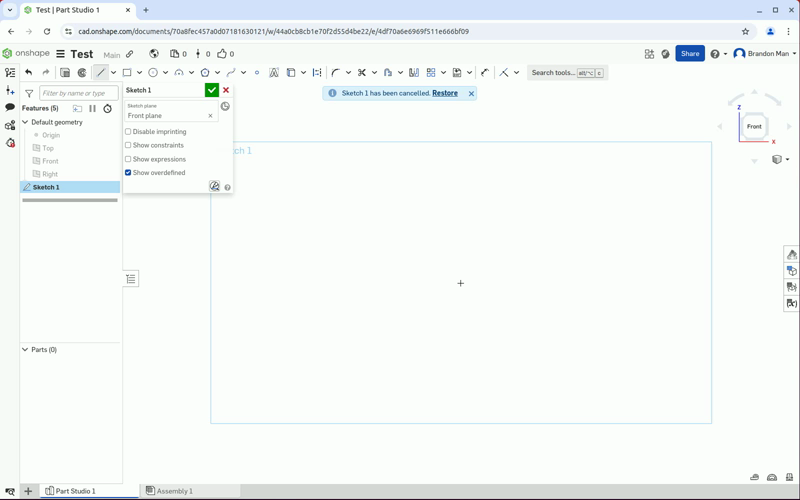
key_up(shift)
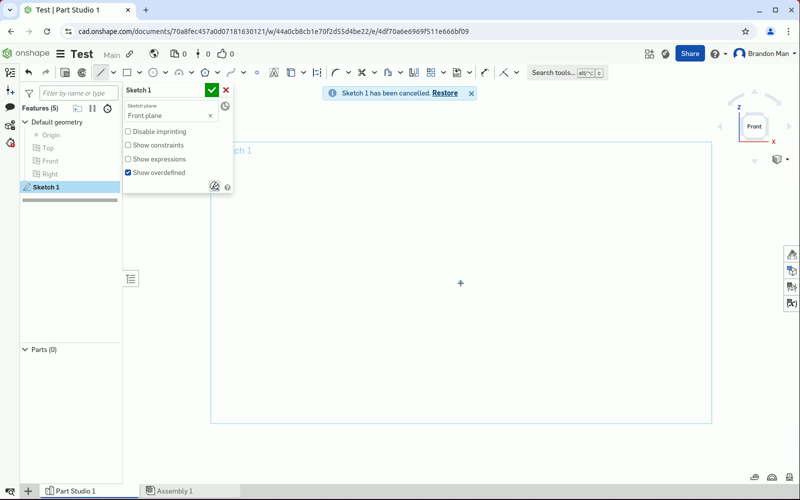
key_down(shift)
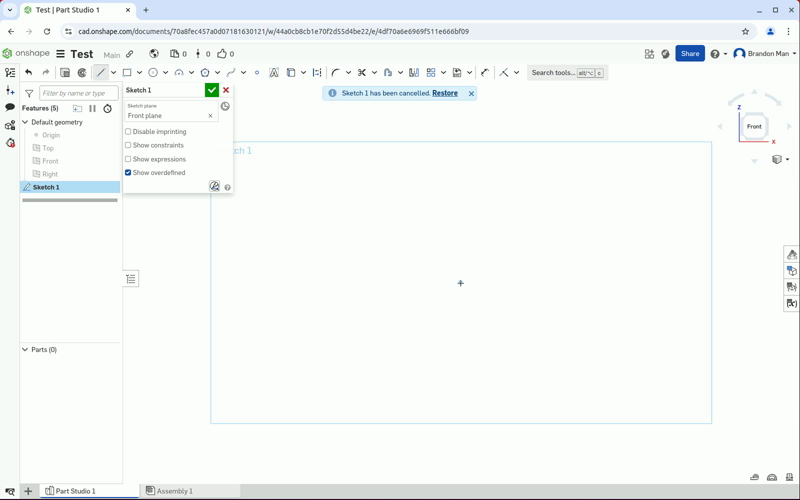
mouse_move(490, 282)
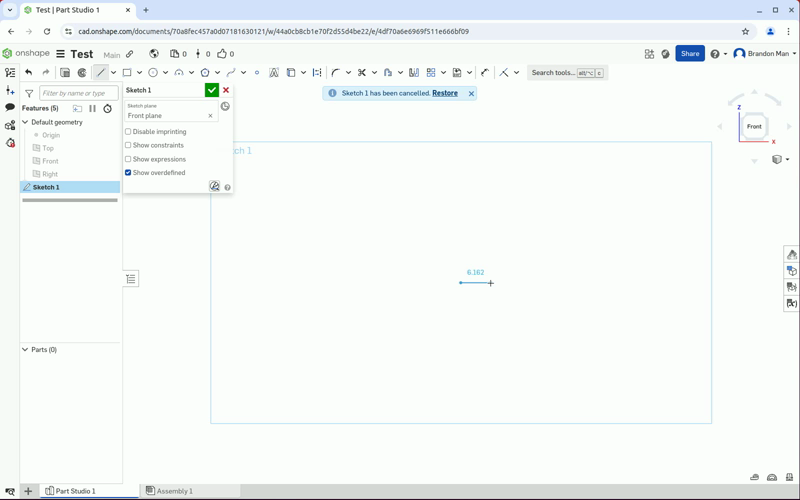
mouse_move(485, 307)
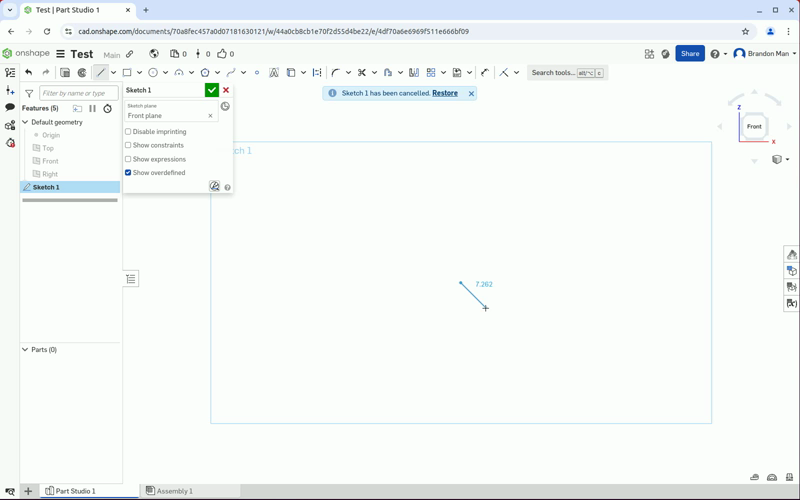
click(485, 307)
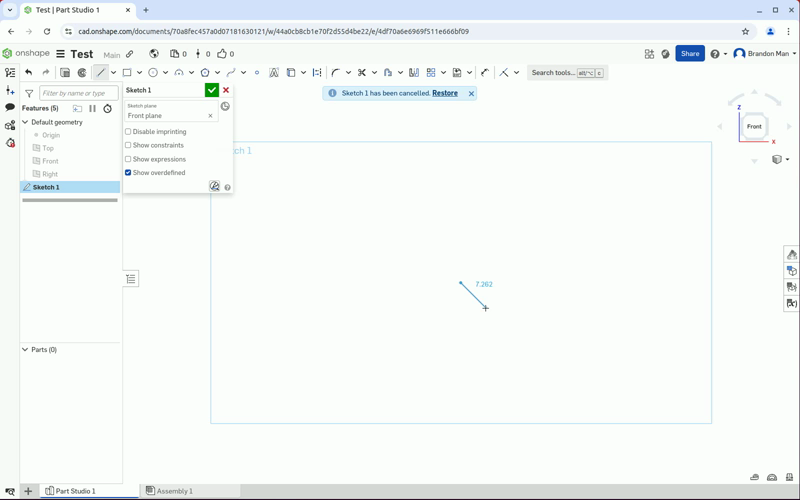
key_up(shift)
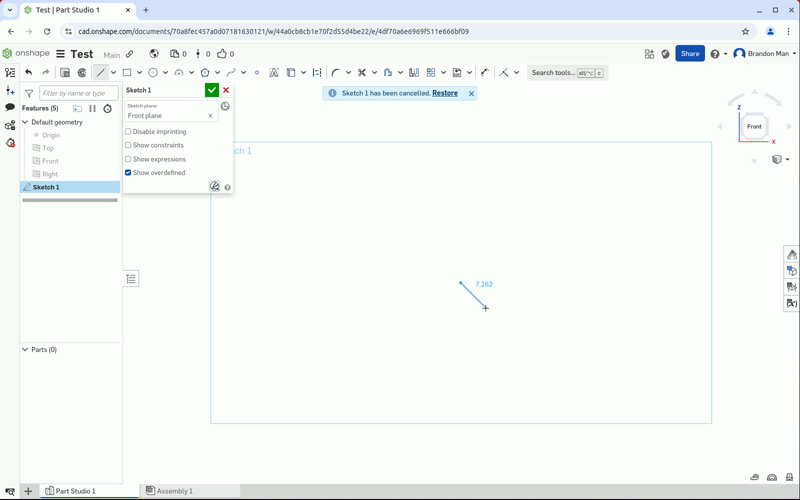
key_down(shift)
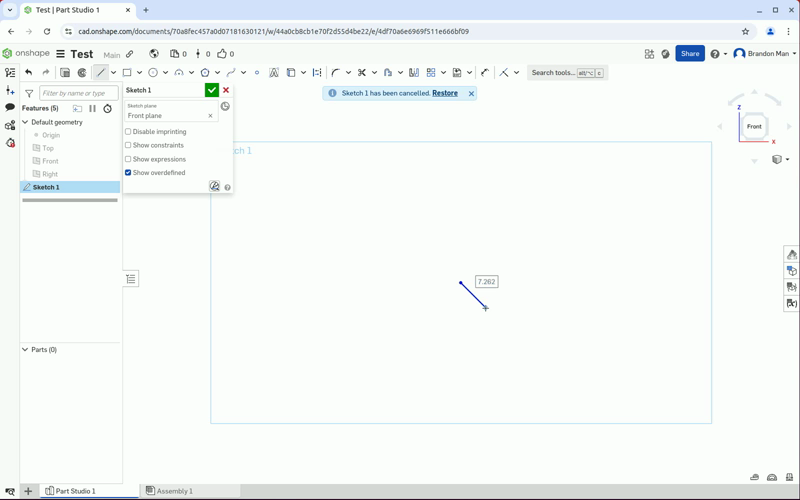
mouse_move(515, 307)
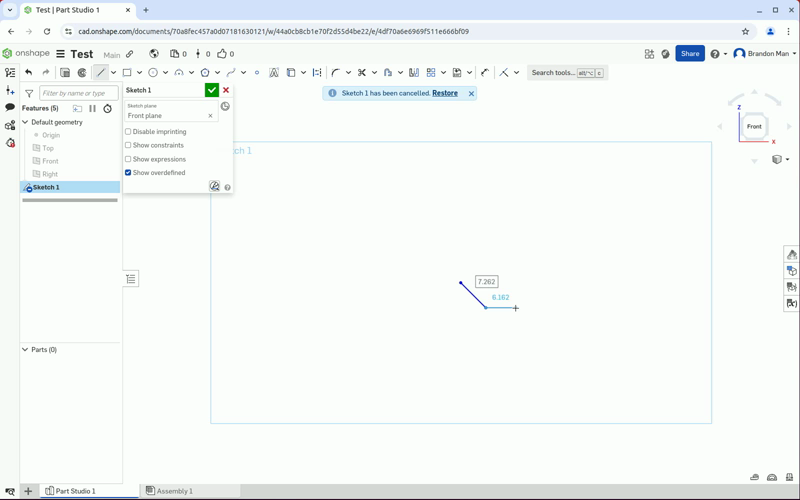
mouse_move(535, 307)
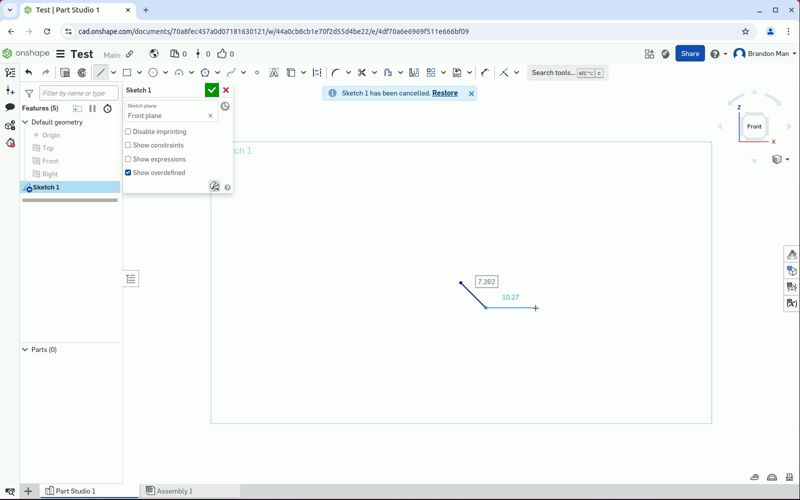
click(535, 307)
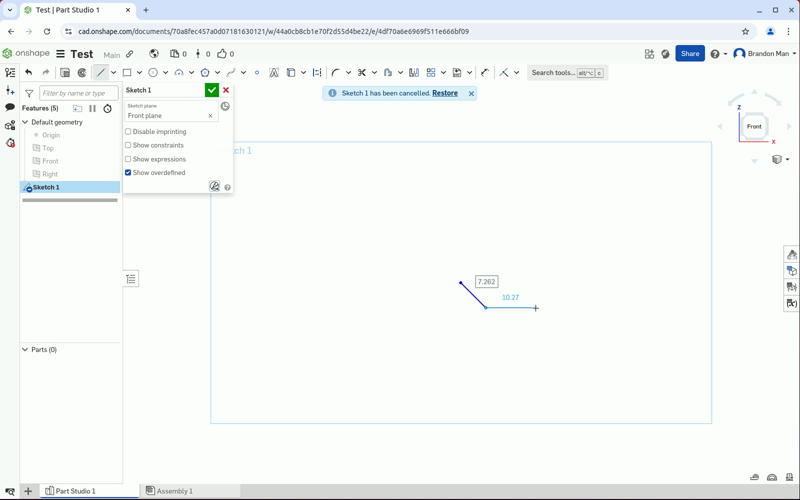
key_up(shift)
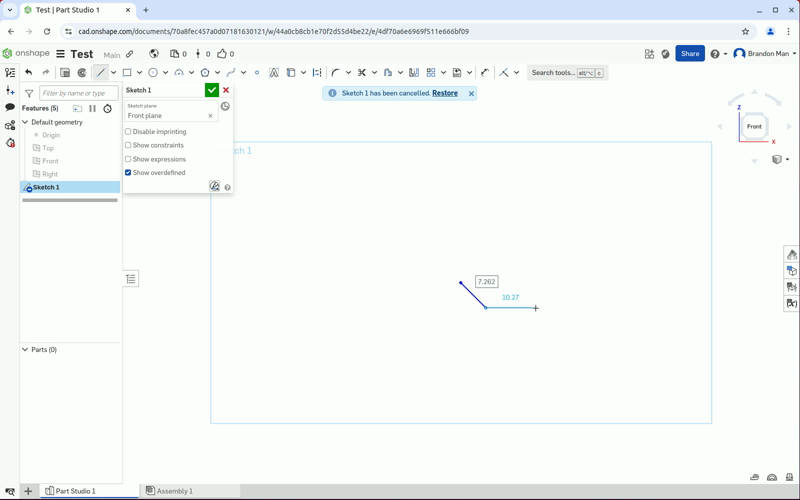
key_down(shift)
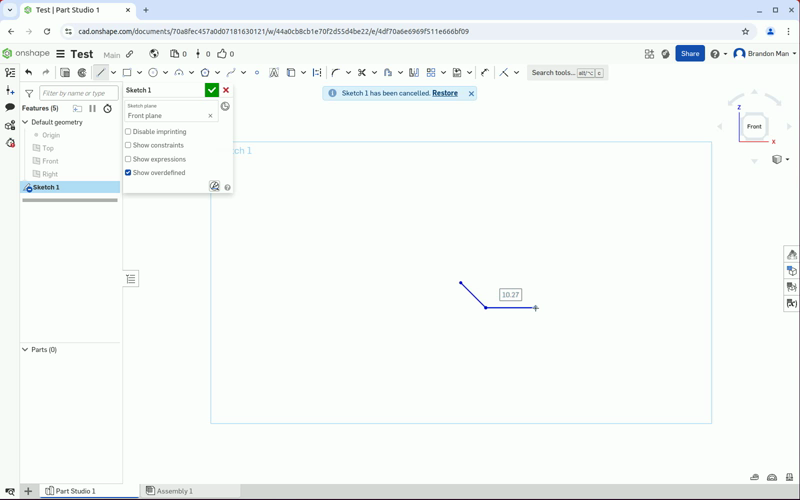
mouse_move(565, 307)
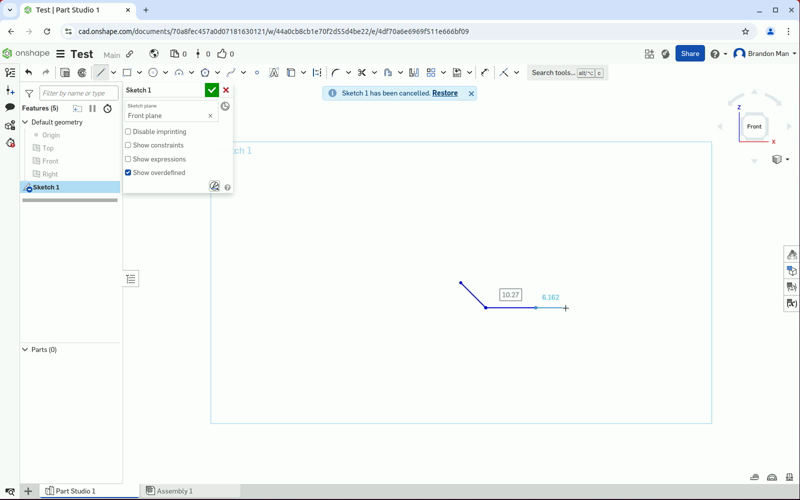
mouse_move(573, 307)
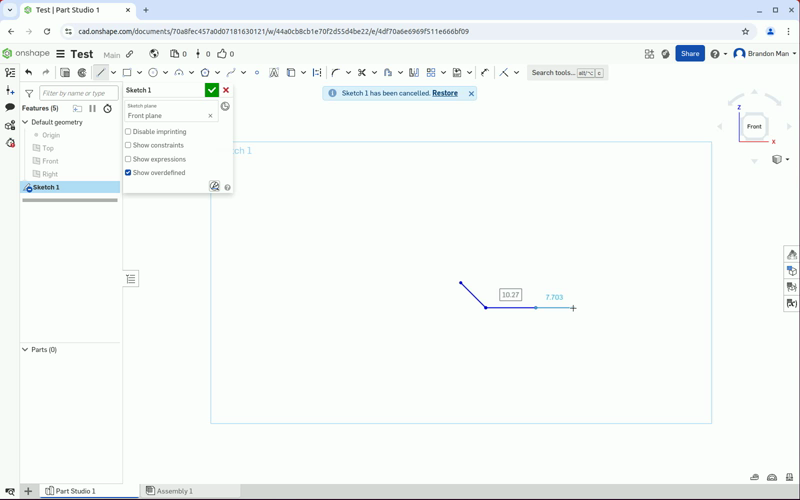
click(573, 307)
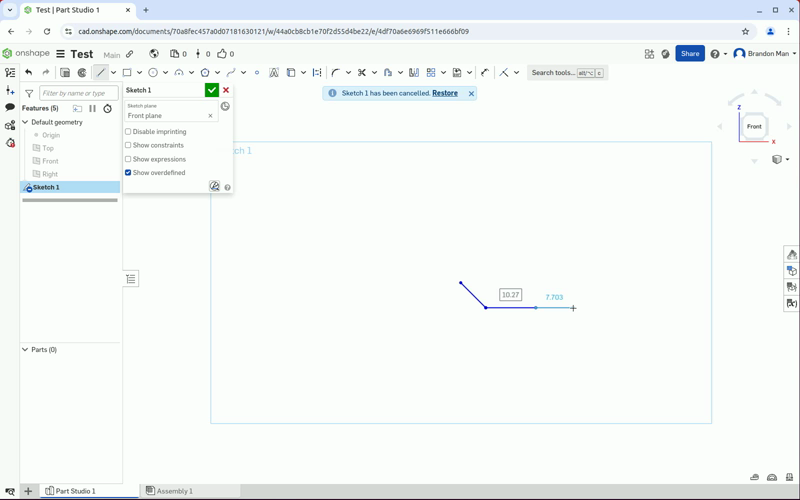
key_up(shift)
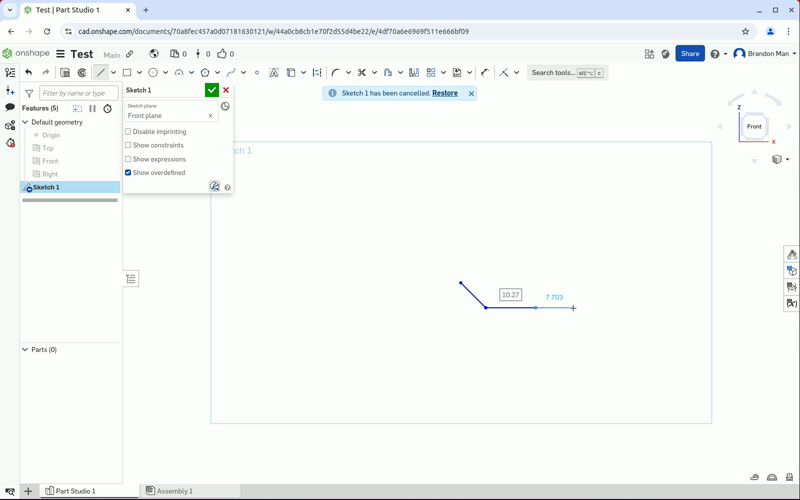
key_down(shift)
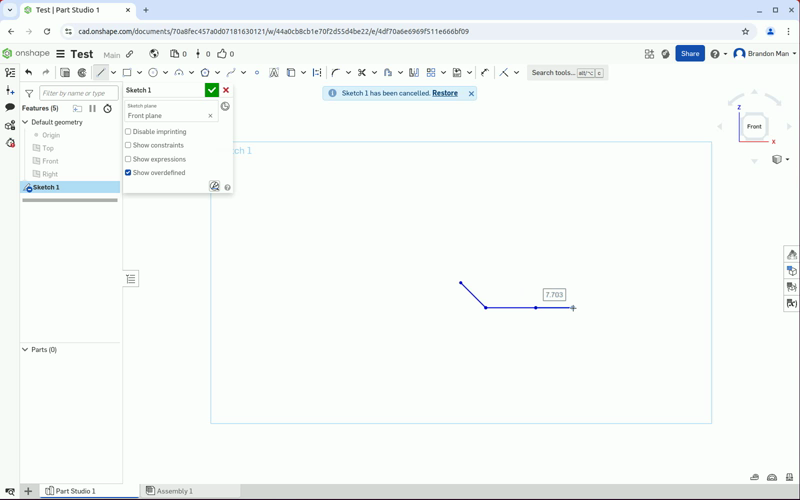
mouse_move(573, 245)
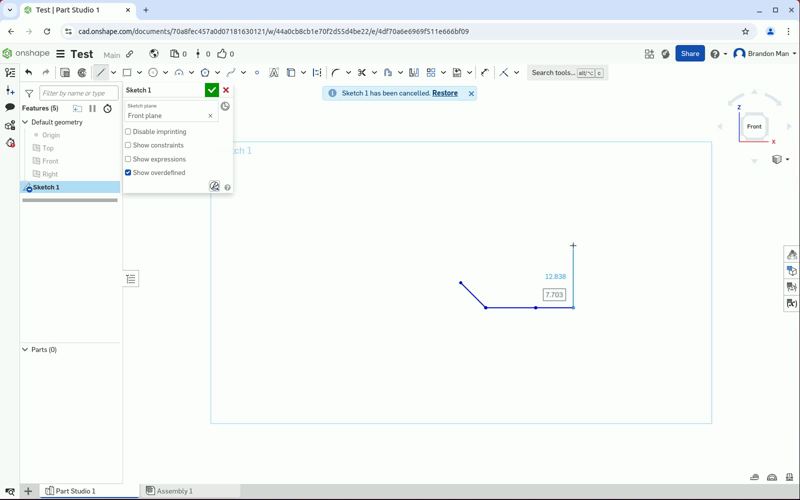
click(573, 245)
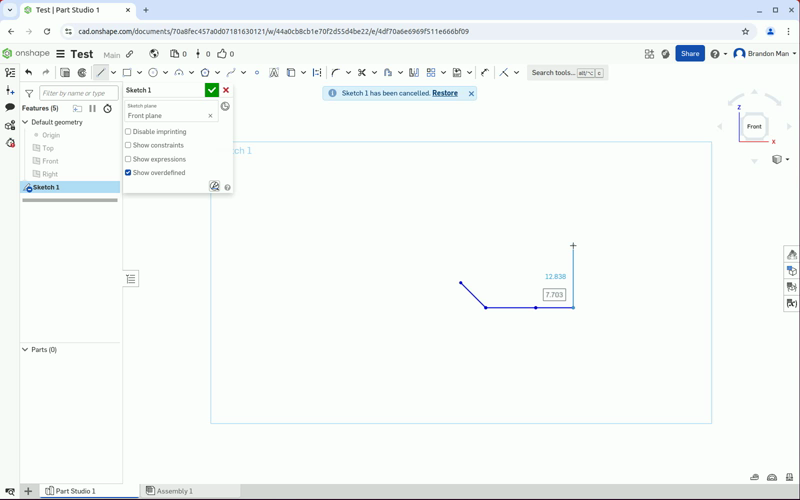
key_up(shift)
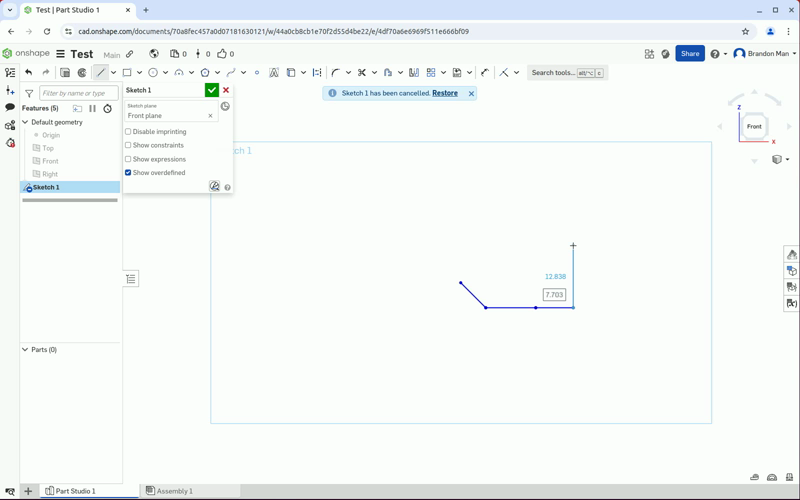
key_down(shift)
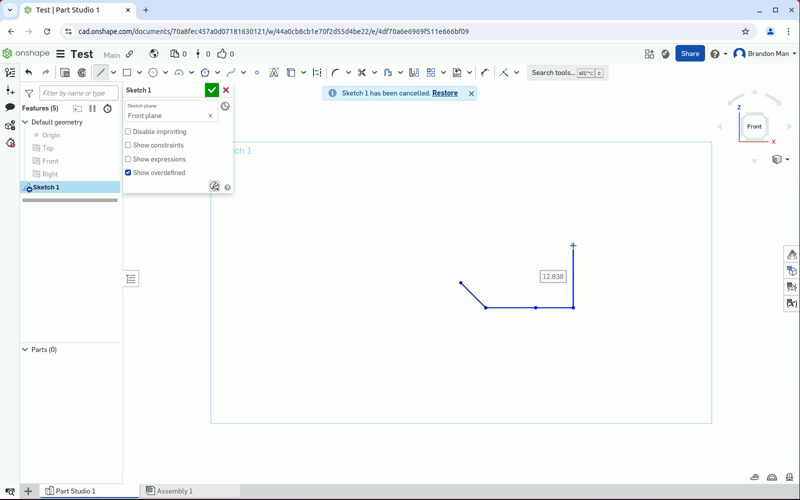
mouse_move(460, 245)
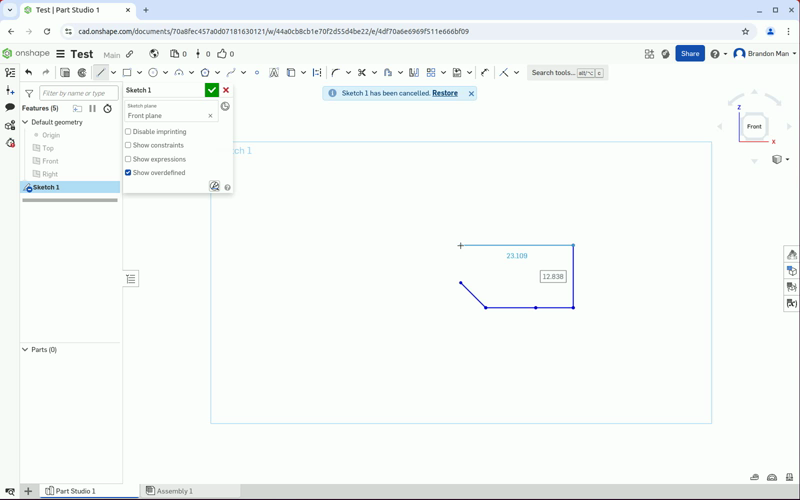
click(460, 245)
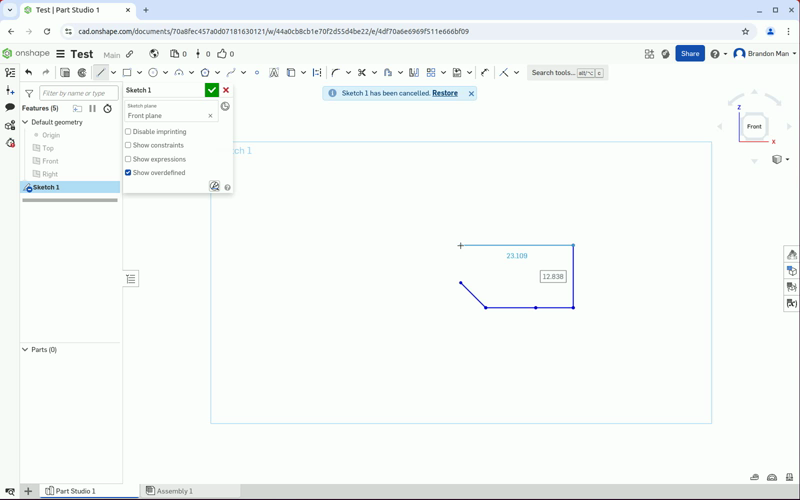
key_up(shift)
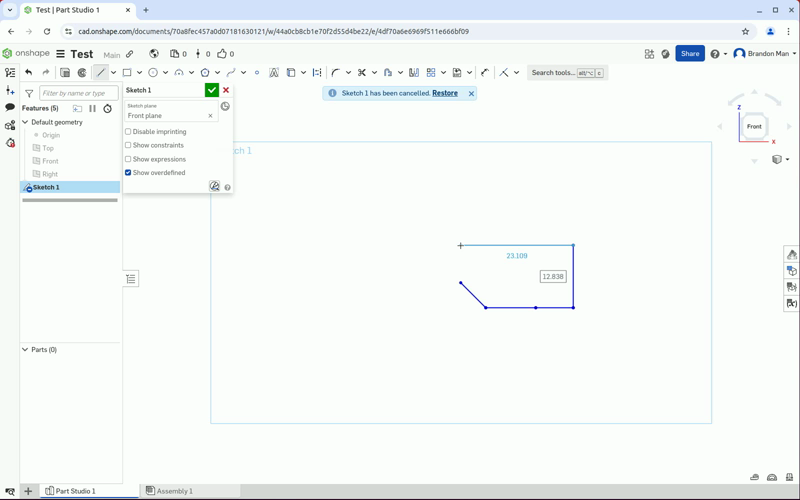
mouse_move(490, 245)
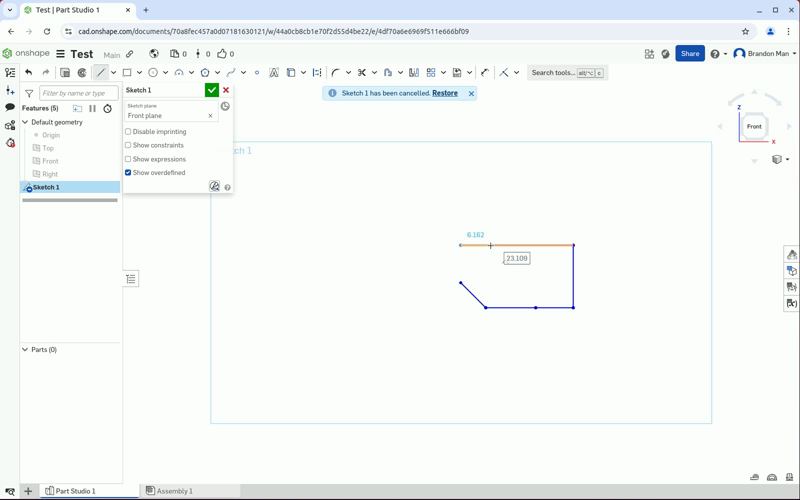
key_down(shift)
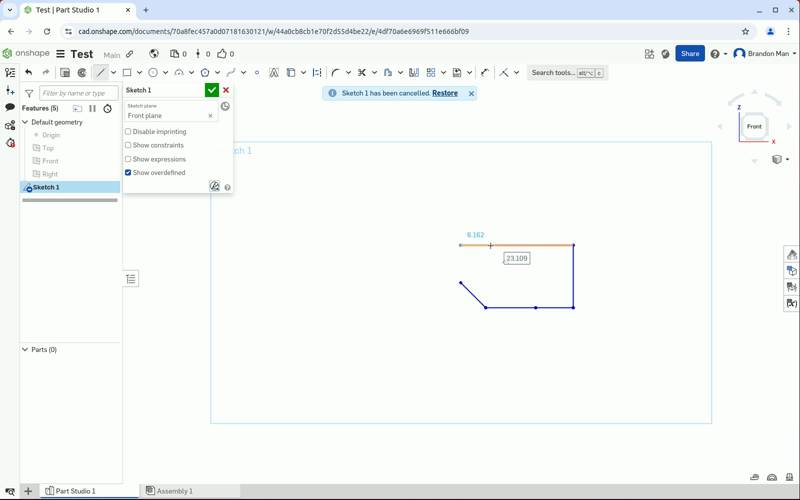
mouse_move(460, 282)
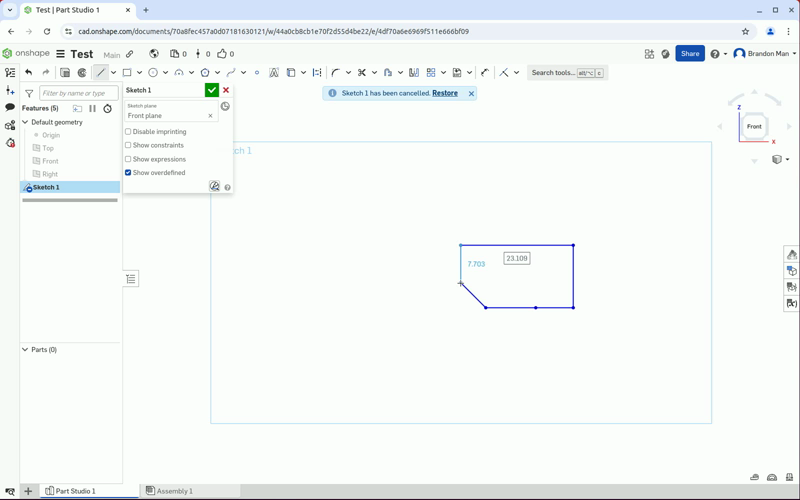
key_up(shift)
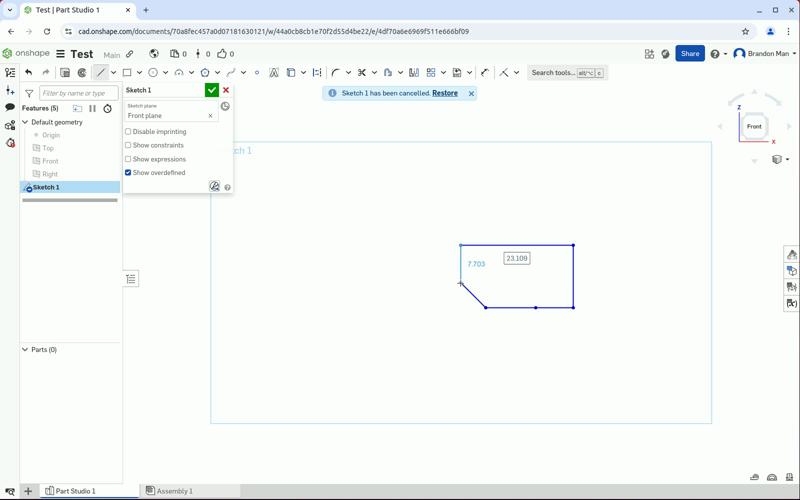
click(460, 282)
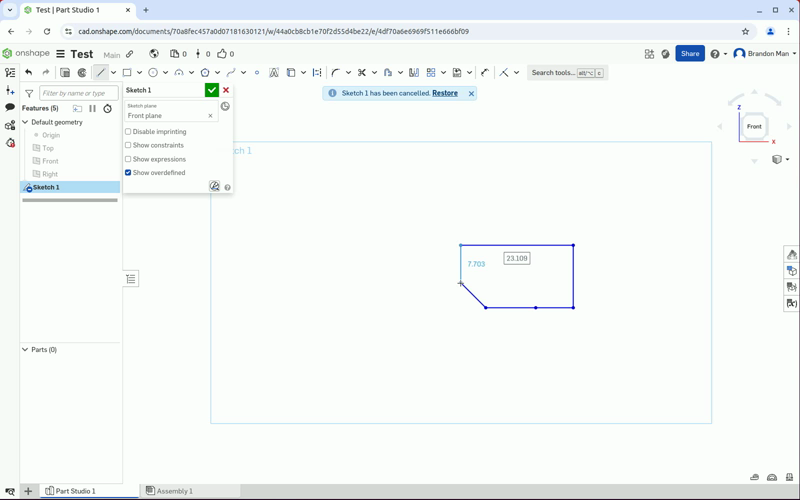
key(esc)
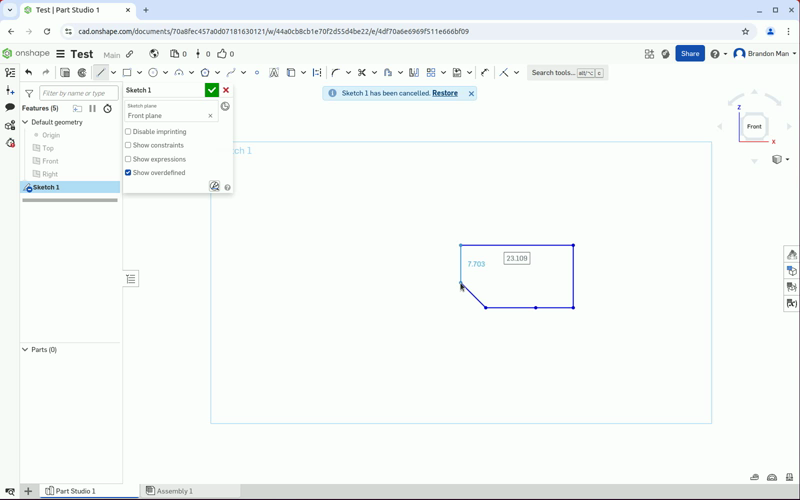
mouse_move(525, 258)
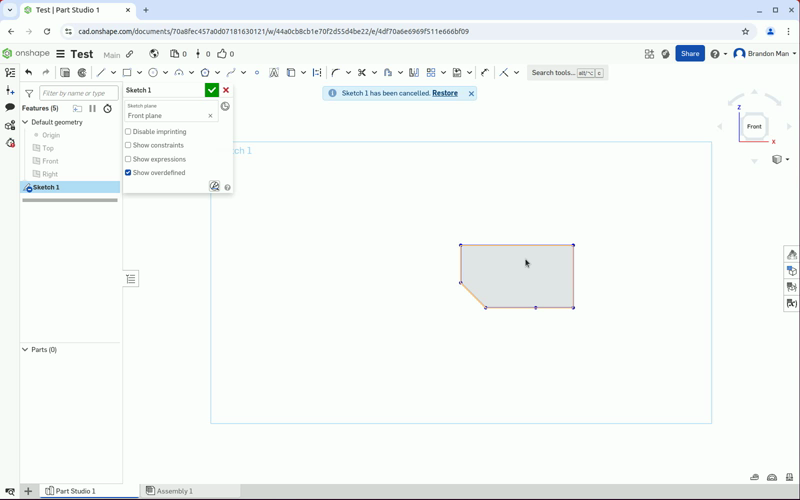
click(525, 258)
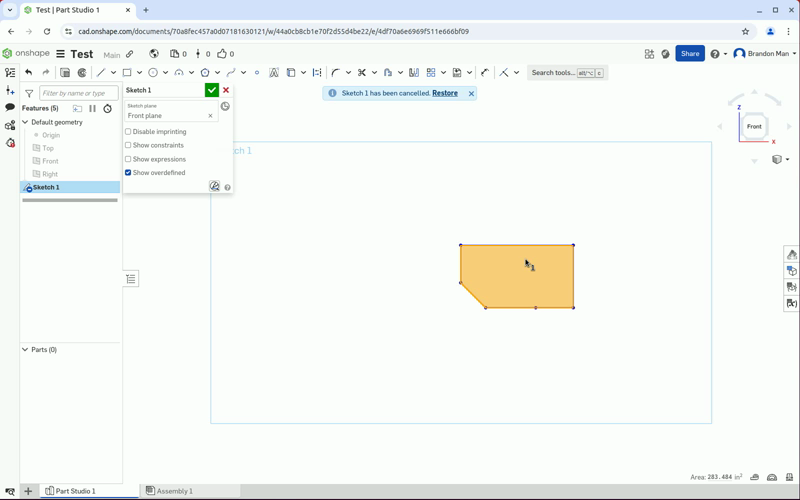
mouse_move(73, 352)
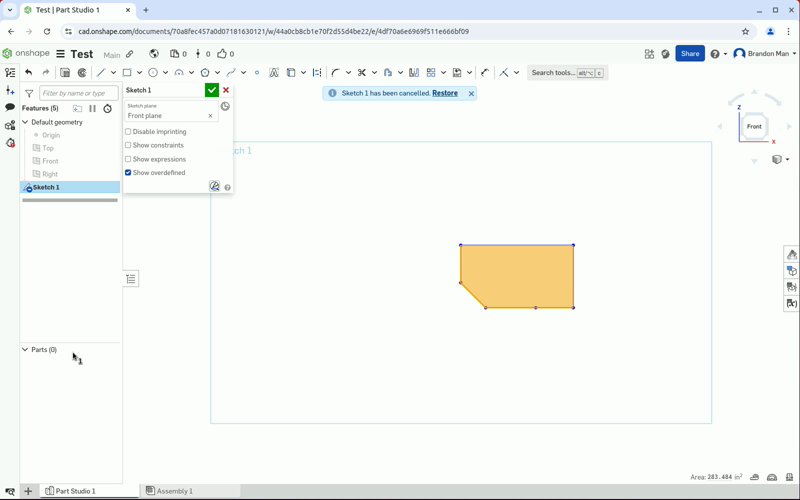
key(shift+y)
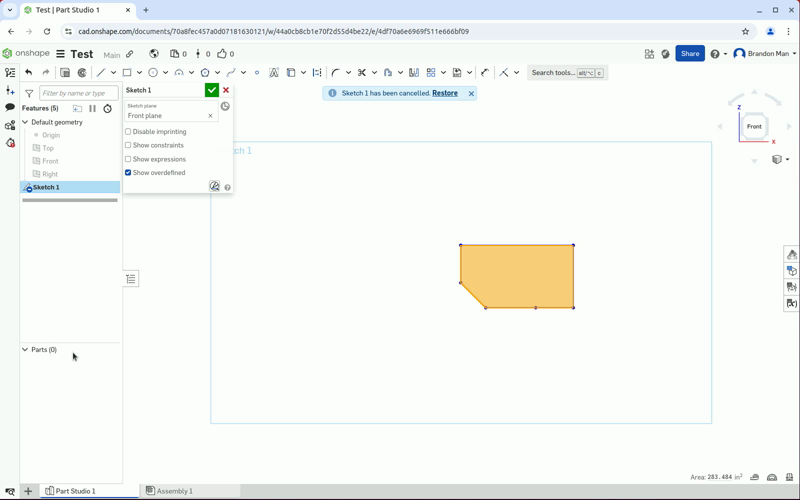
key(shift+e)
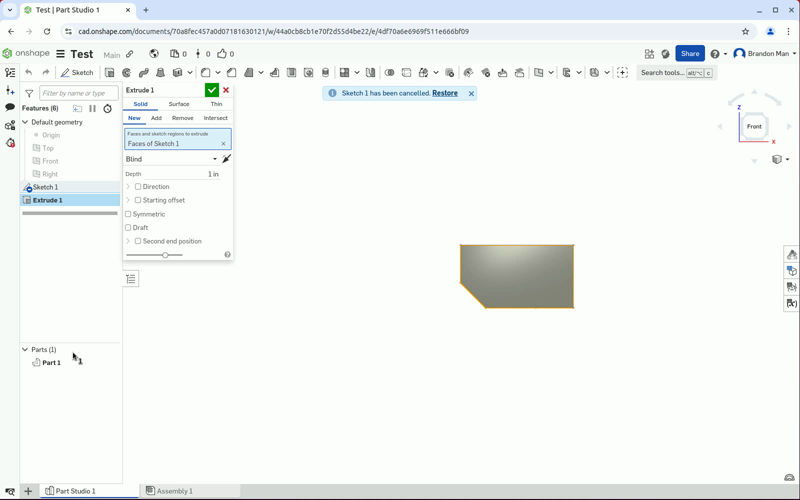
mouse_move(143, 106)
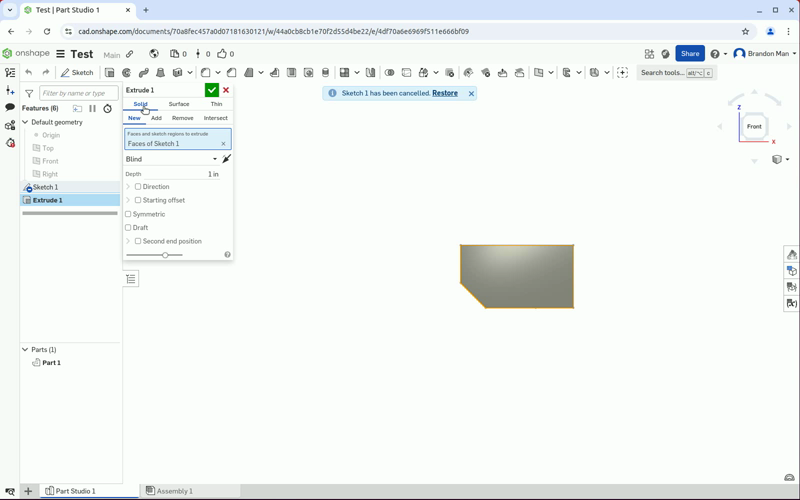
click(143, 106)
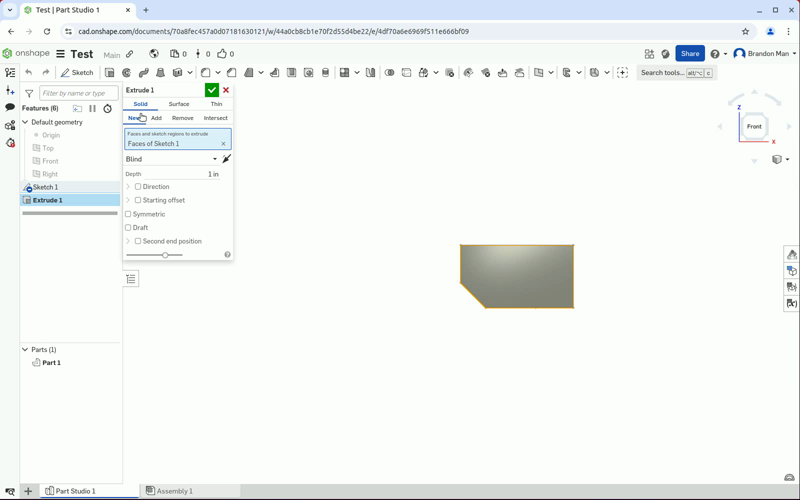
mouse_move(137, 120)
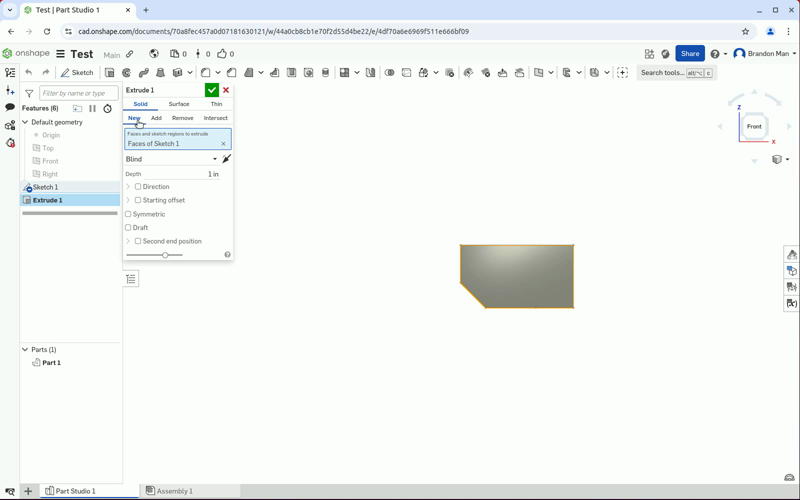
click(137, 120)
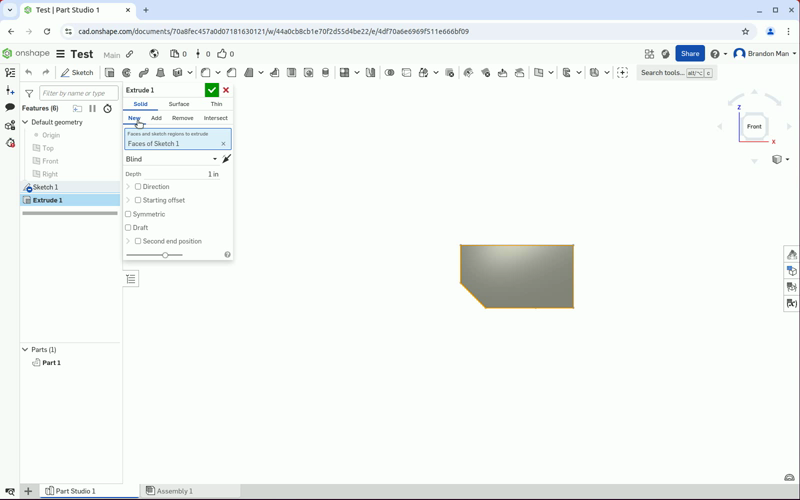
key(tab, 4)
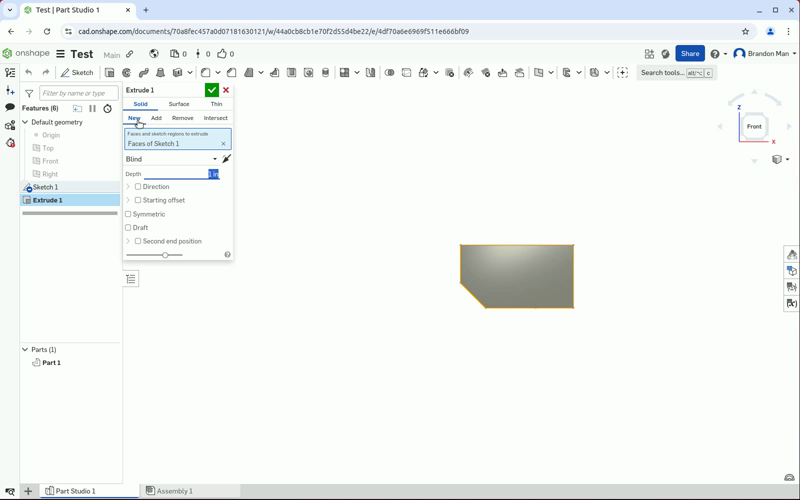
text(-10.351)
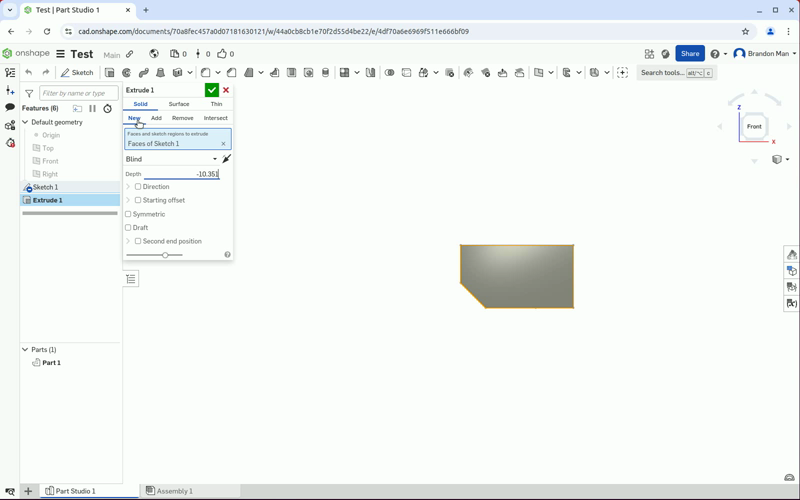
key(enter)
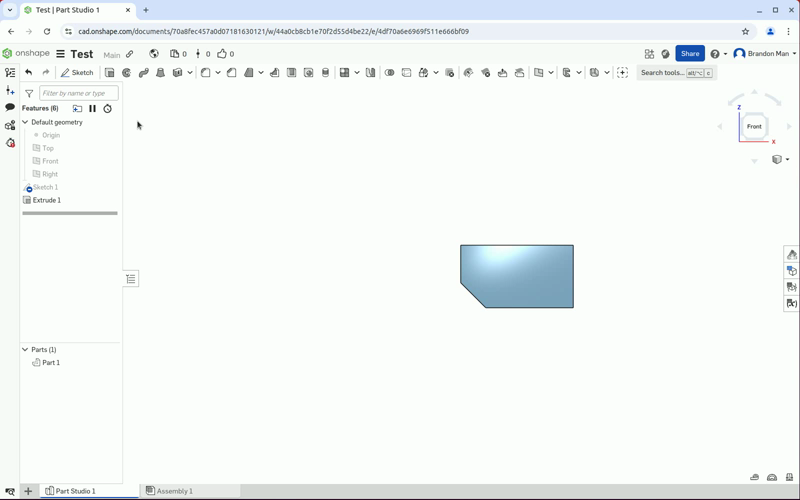
key(shift+h)
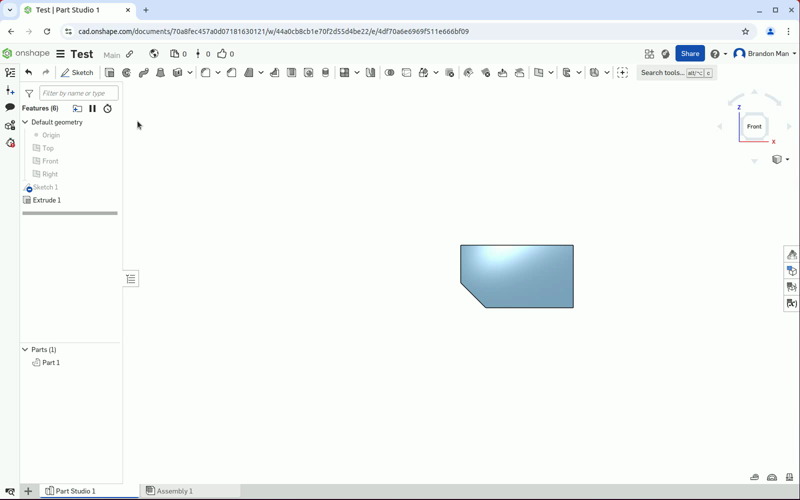
key(shift+h)
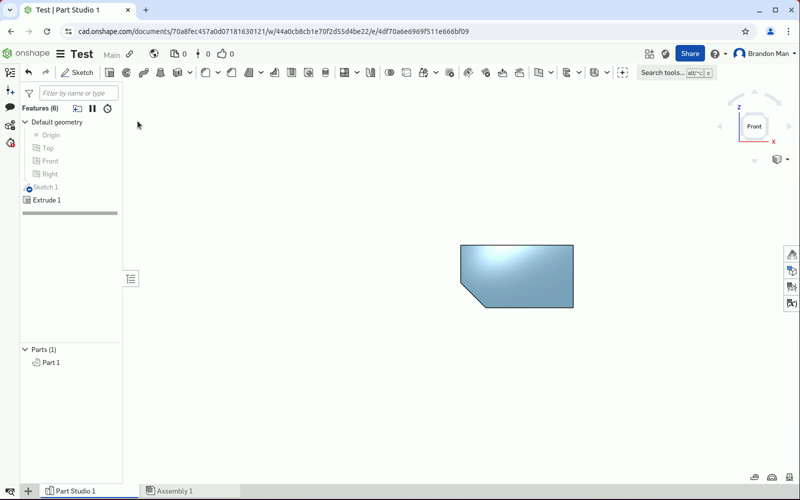
mouse_move(73, 189)
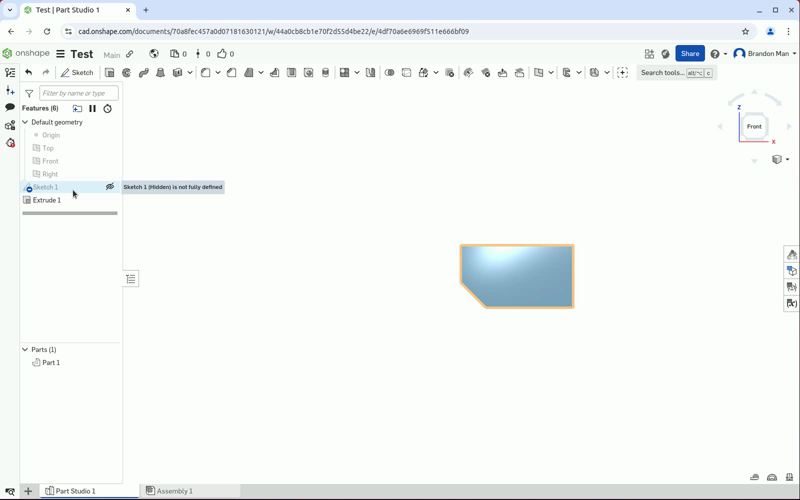
click(73, 189)
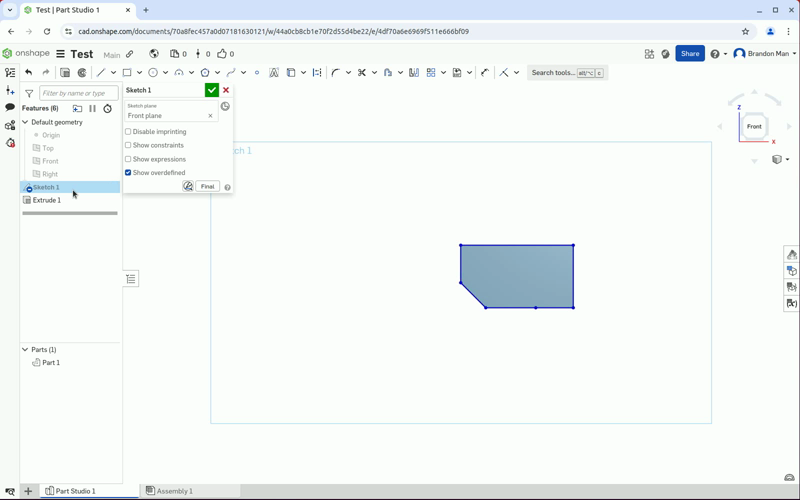
mouse_move(229, 92)
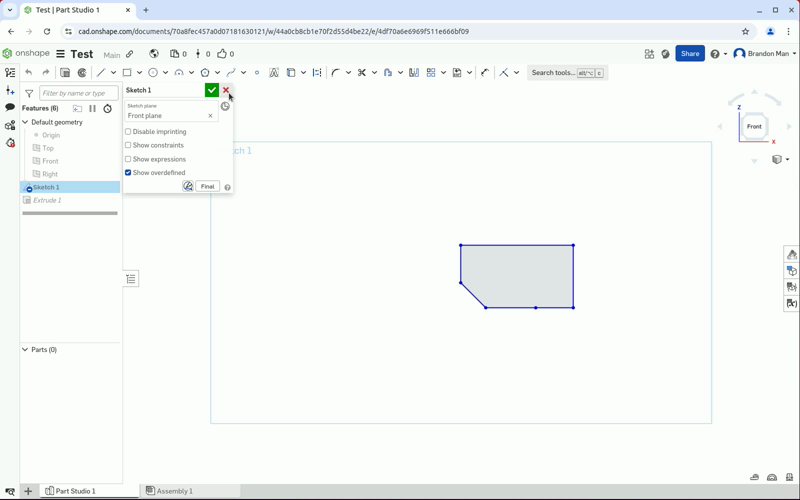
click(229, 92)
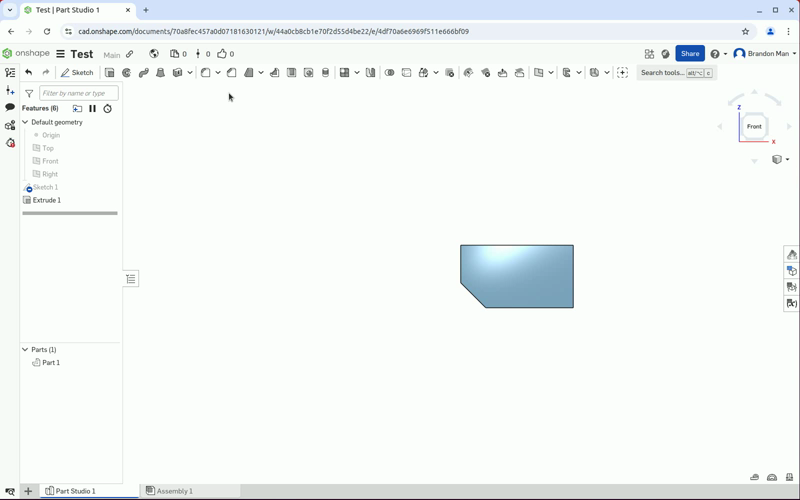
mouse_move(73, 352)
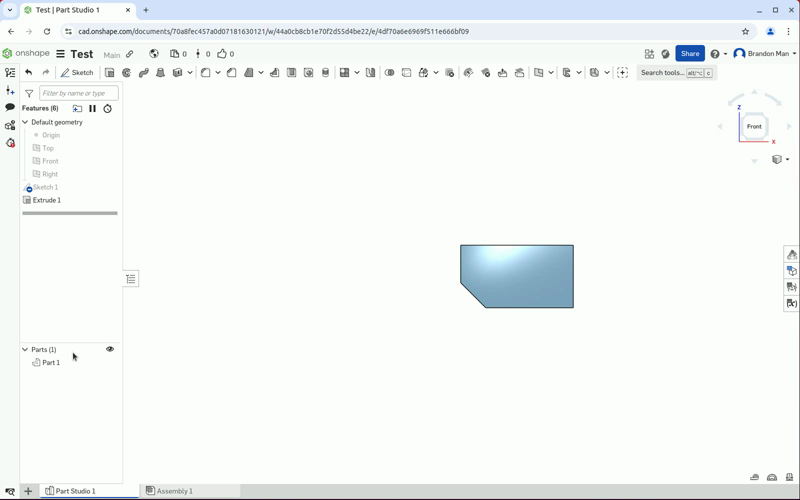
key(y)
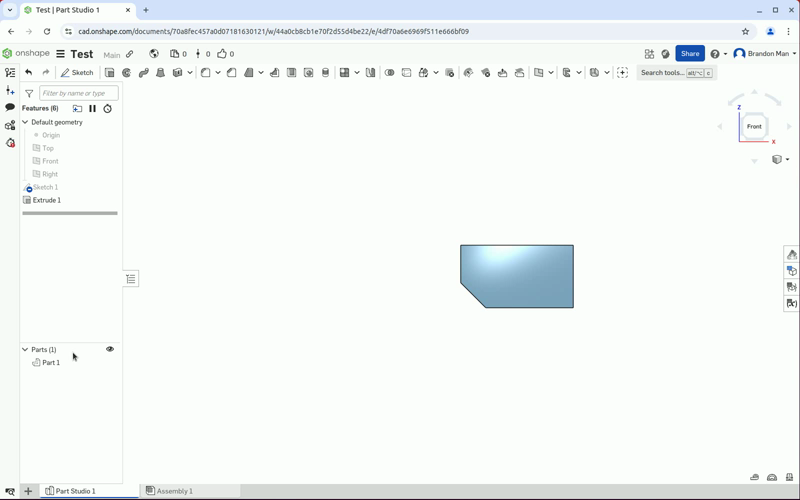
key(shift+p)
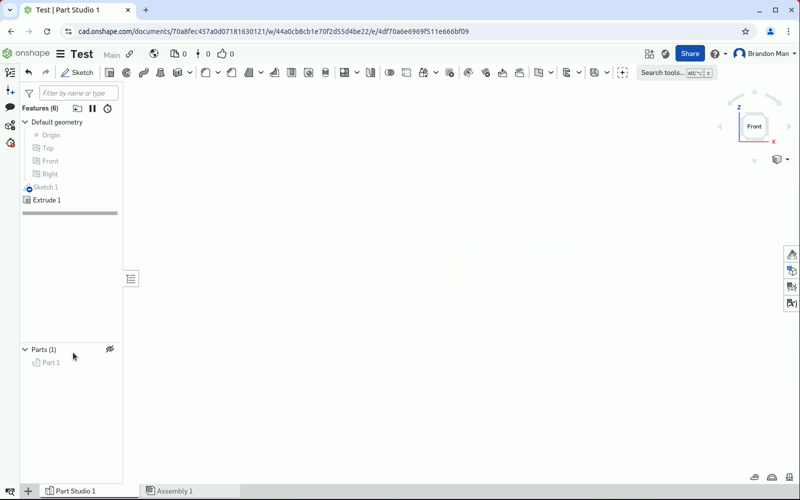
key(space)
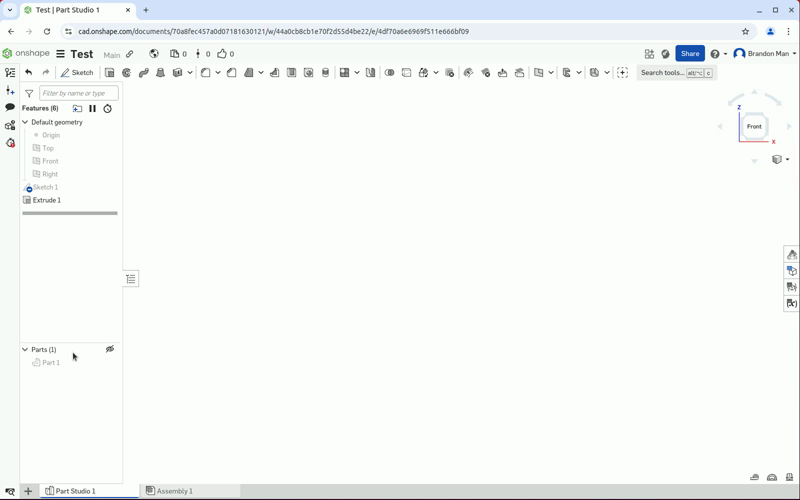
key_down(shift)
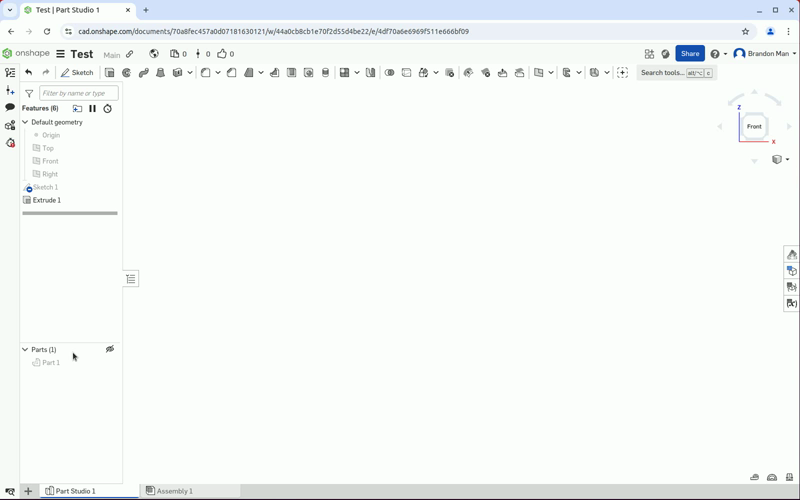
key(down)
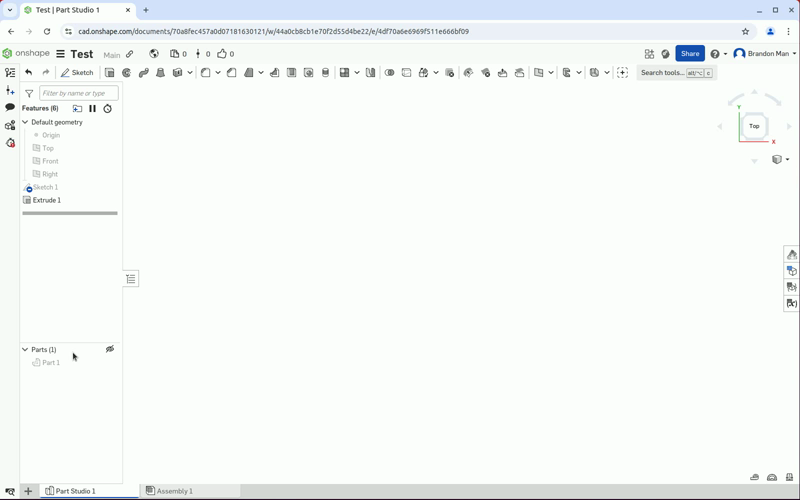
key_up(shift)
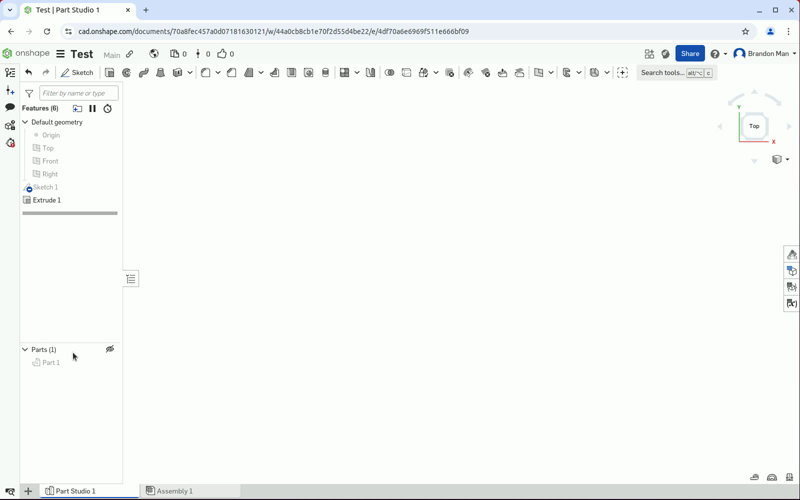
mouse_move(73, 352)
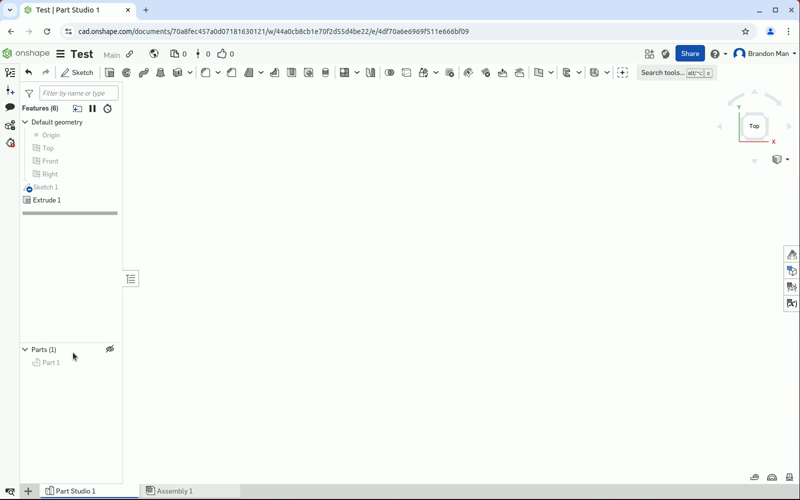
key(shift+y)
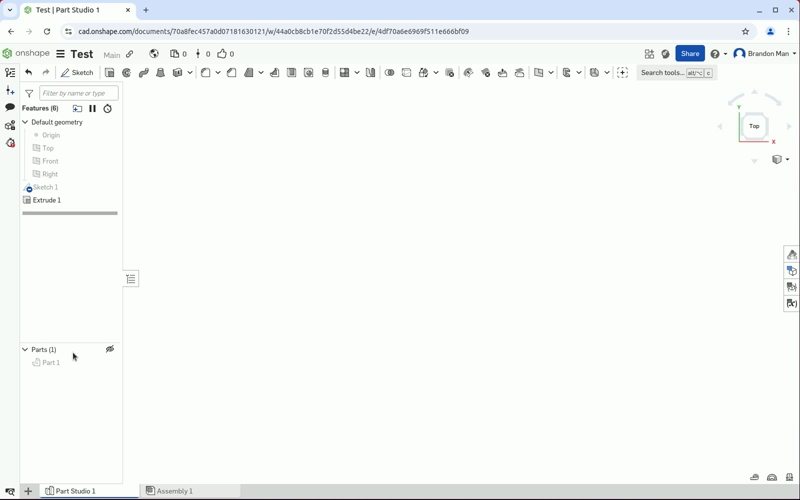
key(shift+s)
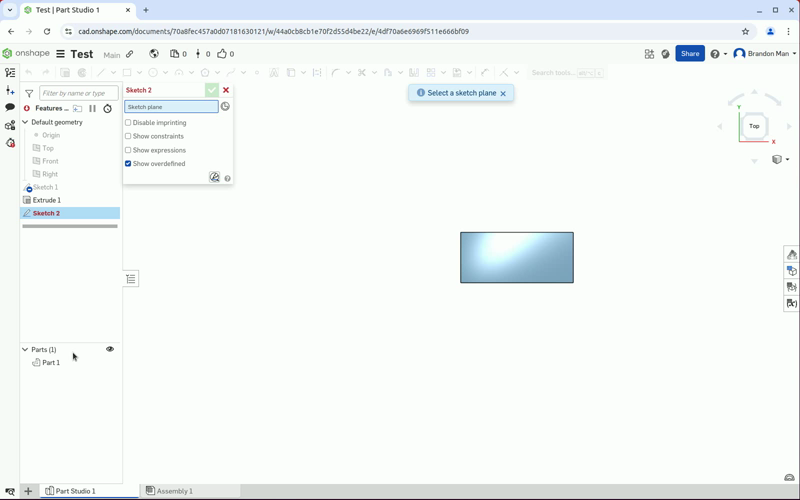
mouse_move(73, 150)
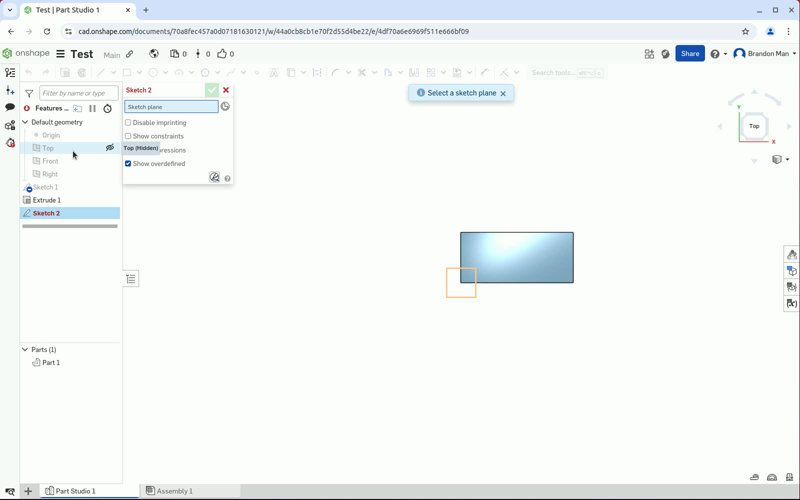
click(73, 150)
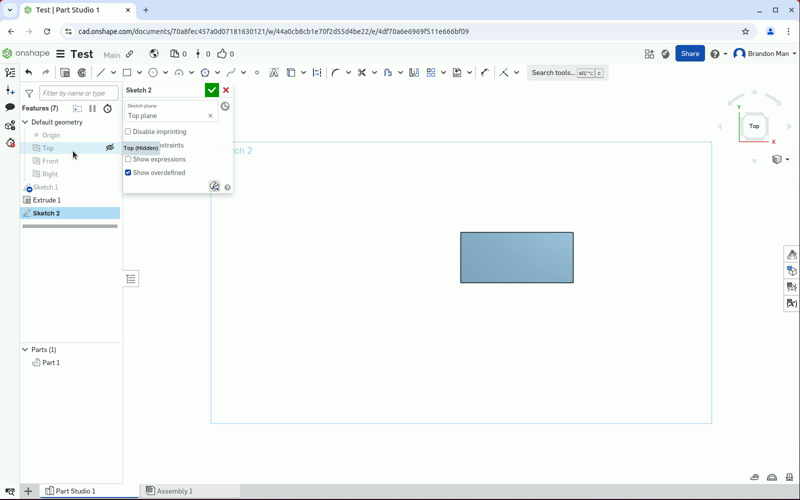
mouse_move(73, 352)
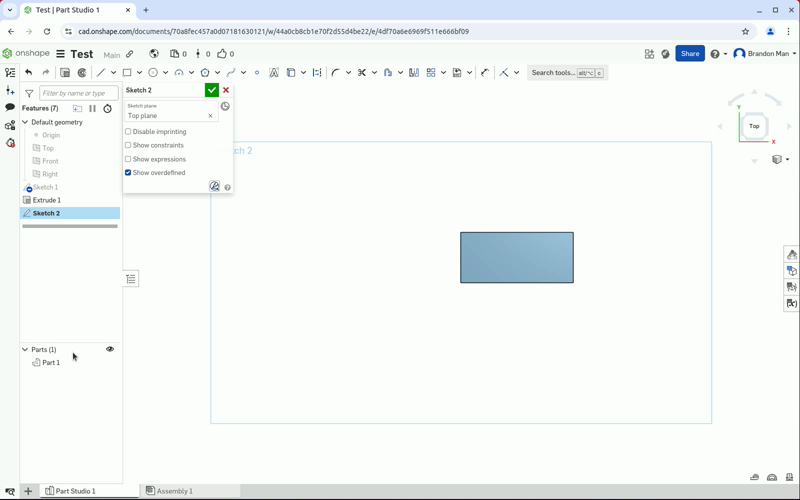
key(y)
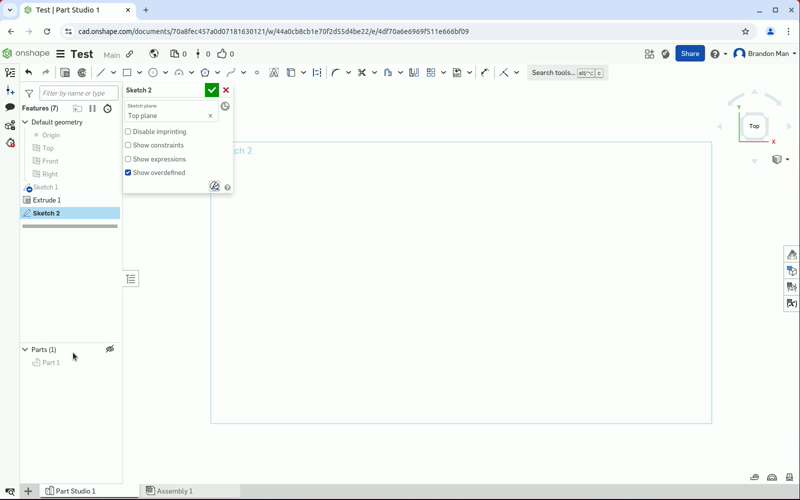
key(l)
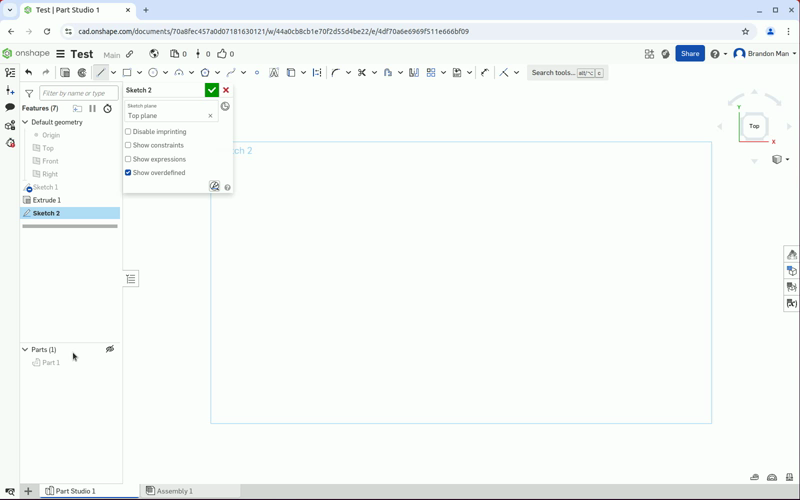
key_down(shift)
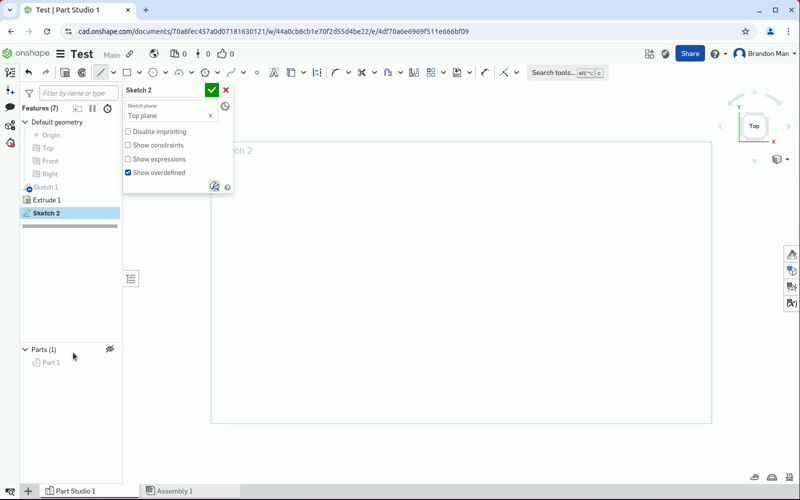
mouse_move(535, 282)
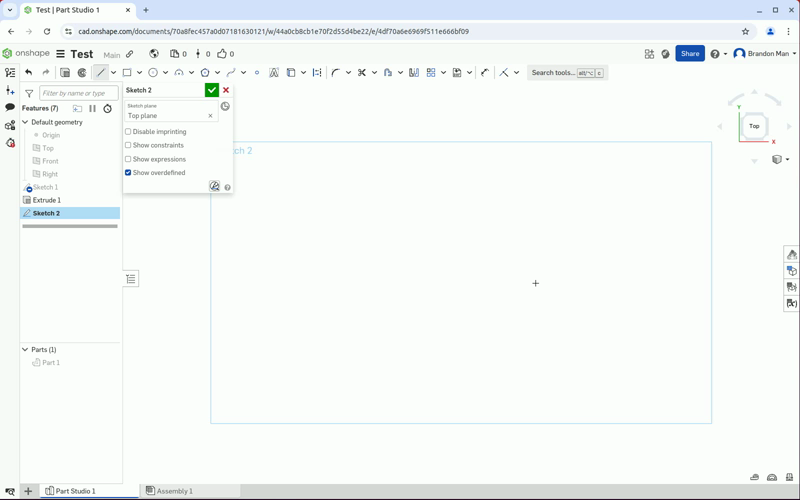
click(535, 282)
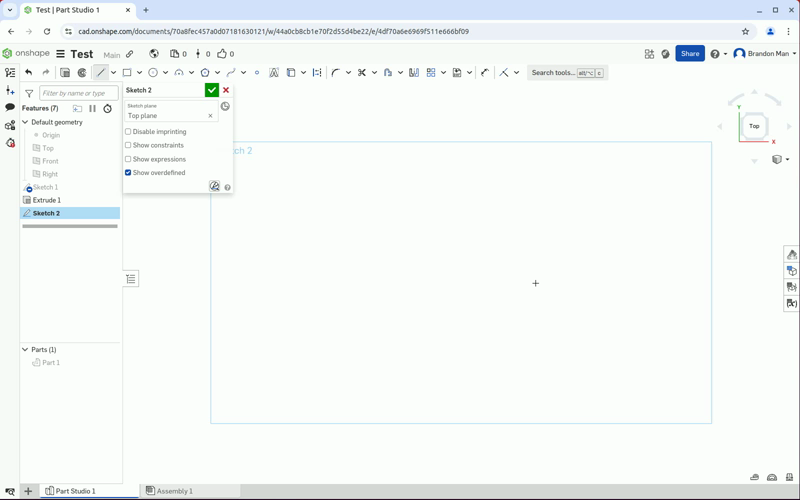
key_up(shift)
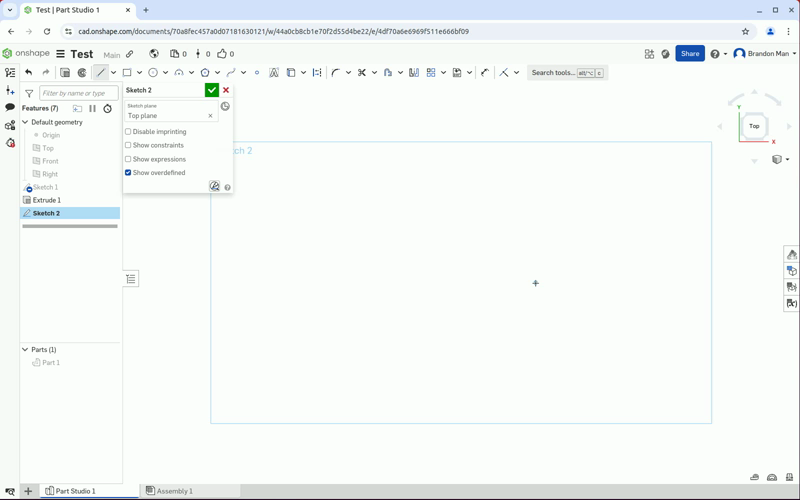
key_down(shift)
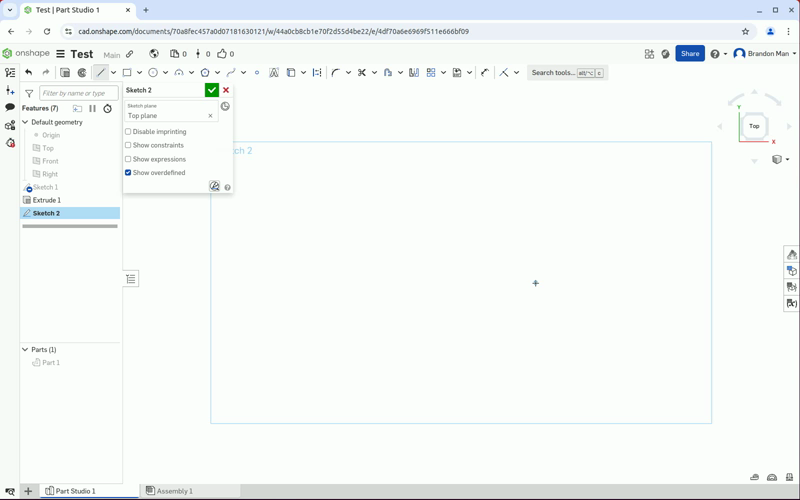
mouse_move(565, 282)
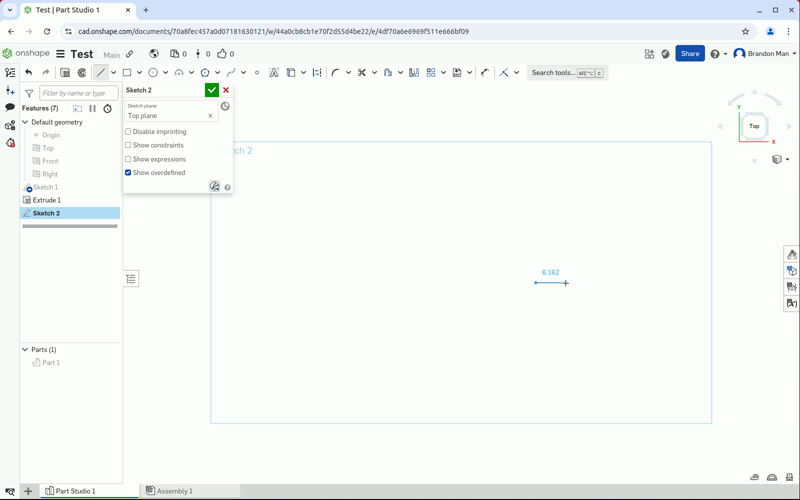
mouse_move(574, 282)
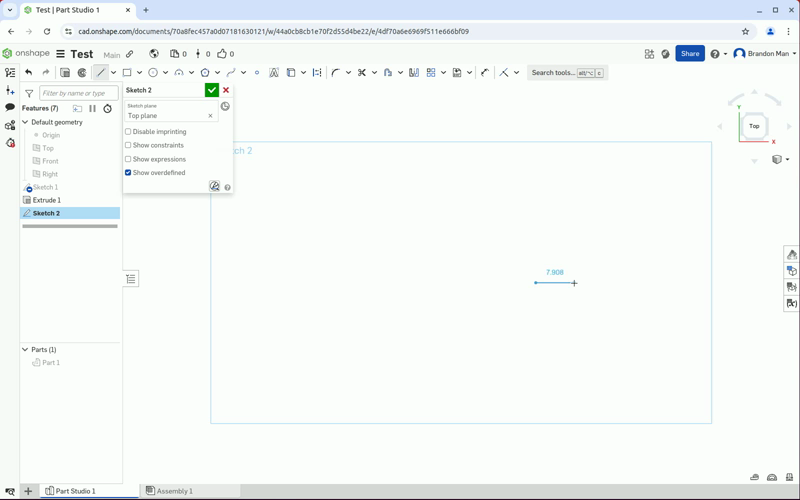
click(574, 282)
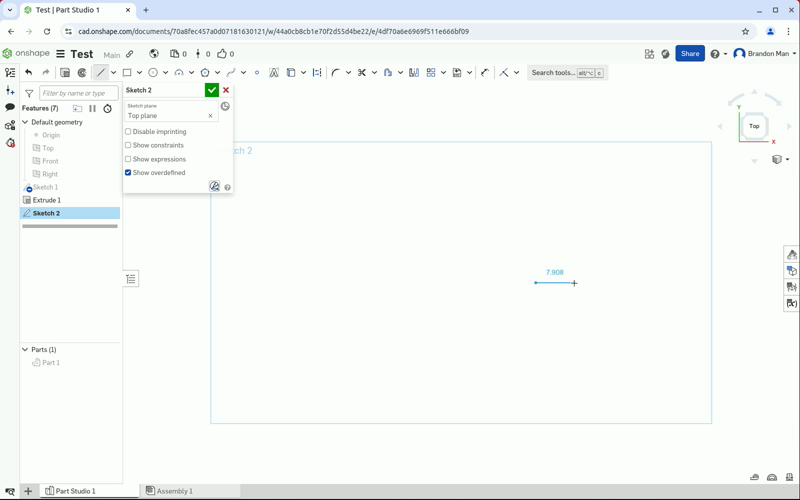
key_up(shift)
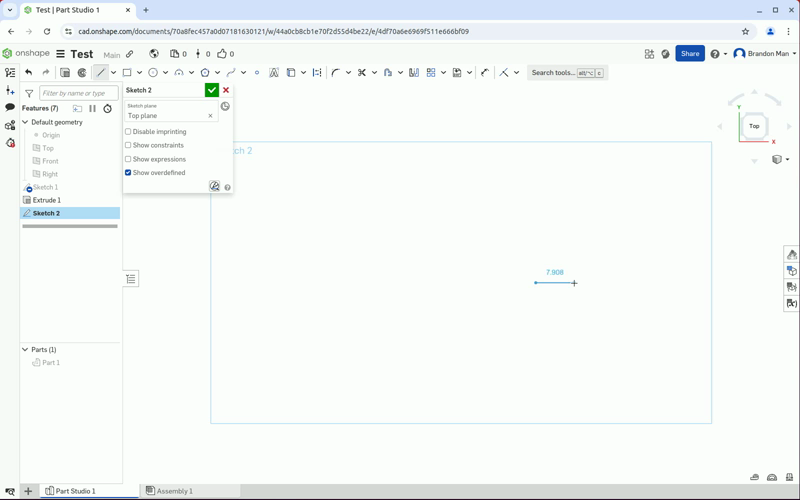
key_down(shift)
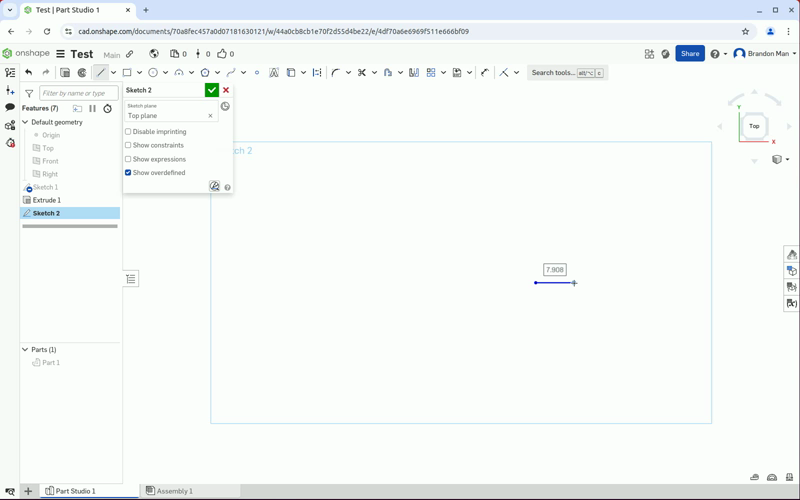
mouse_move(589, 282)
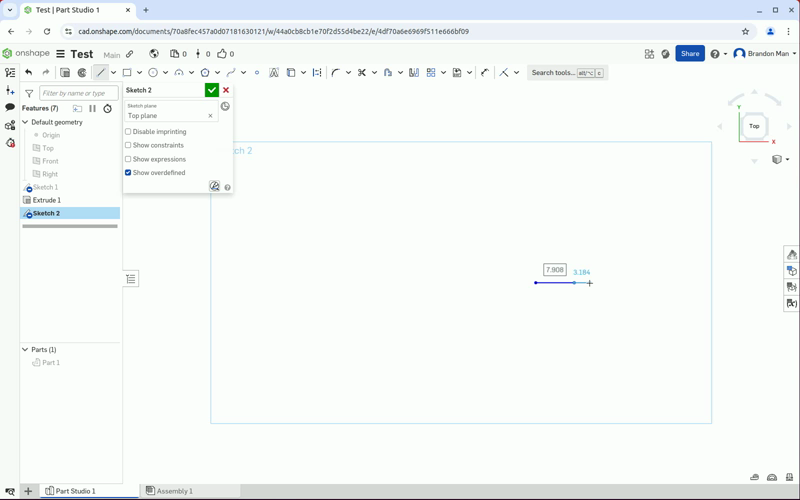
mouse_move(574, 263)
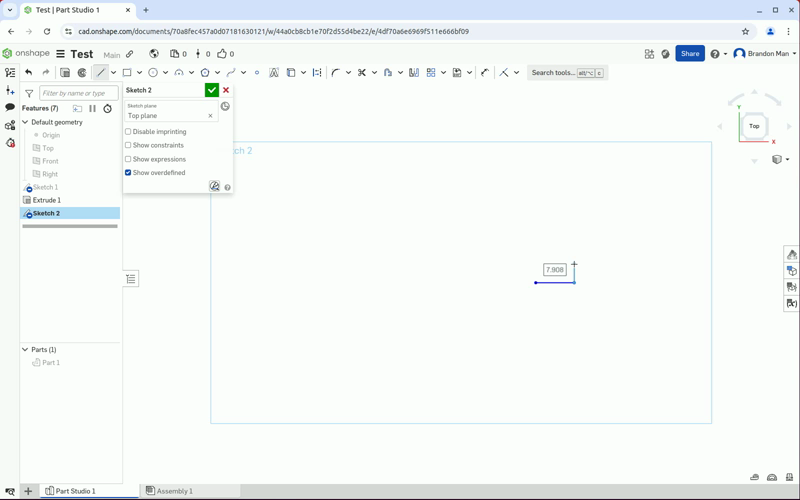
click(574, 263)
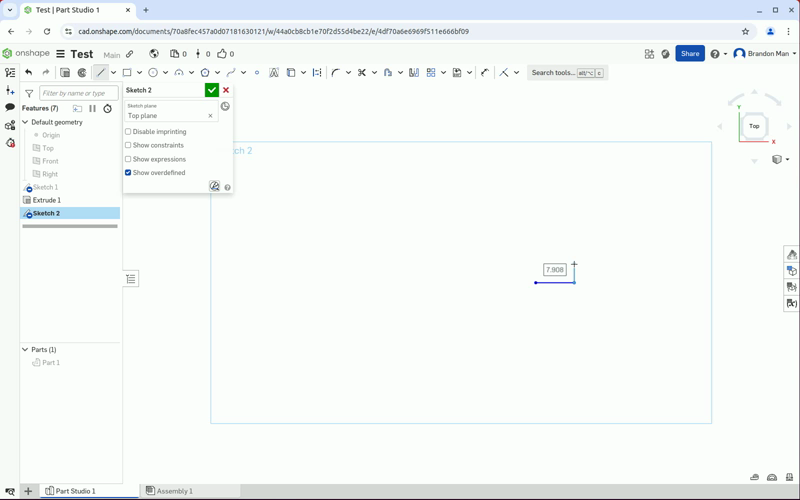
key_up(shift)
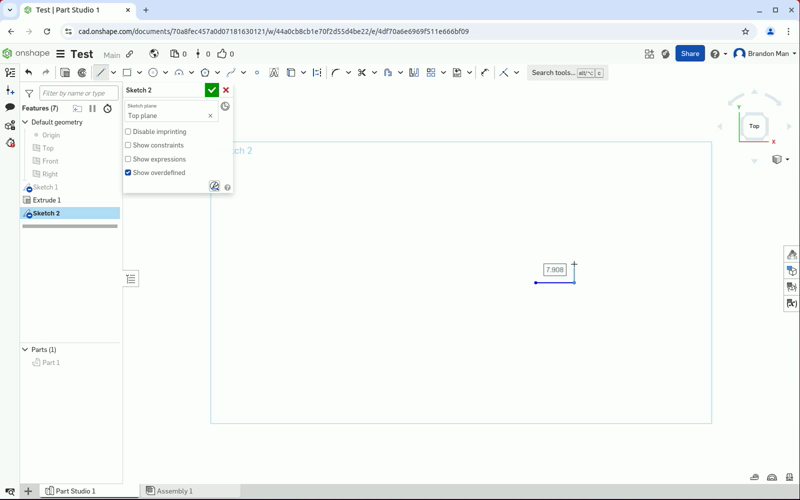
key_down(shift)
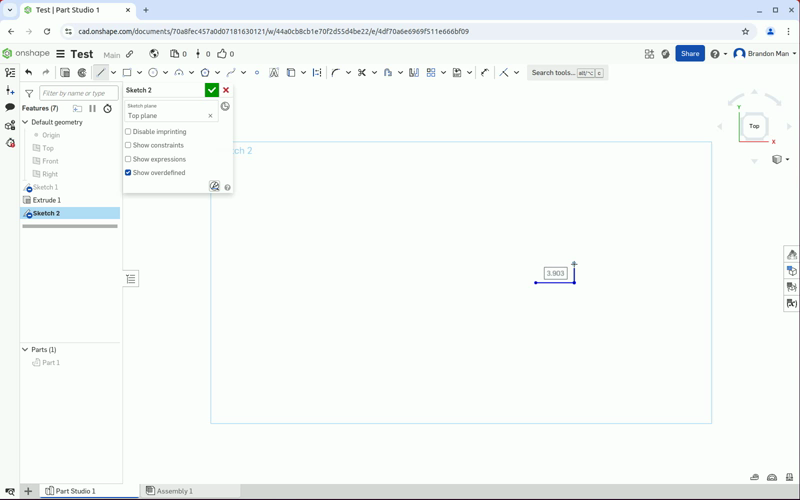
mouse_move(589, 263)
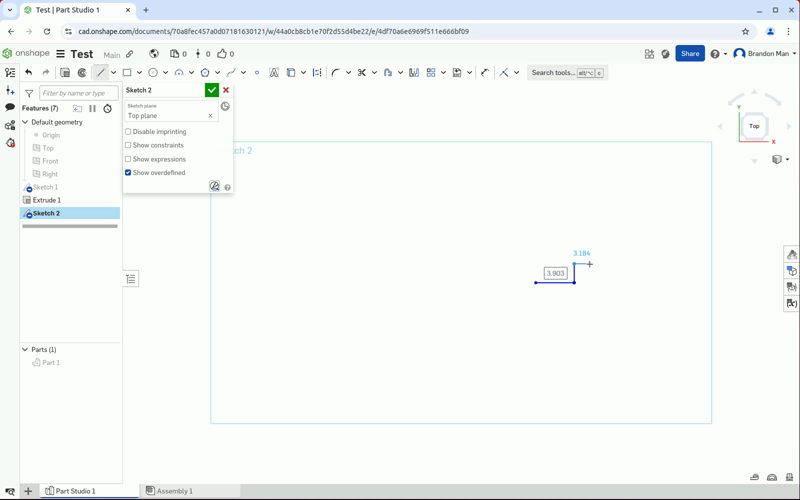
mouse_move(535, 263)
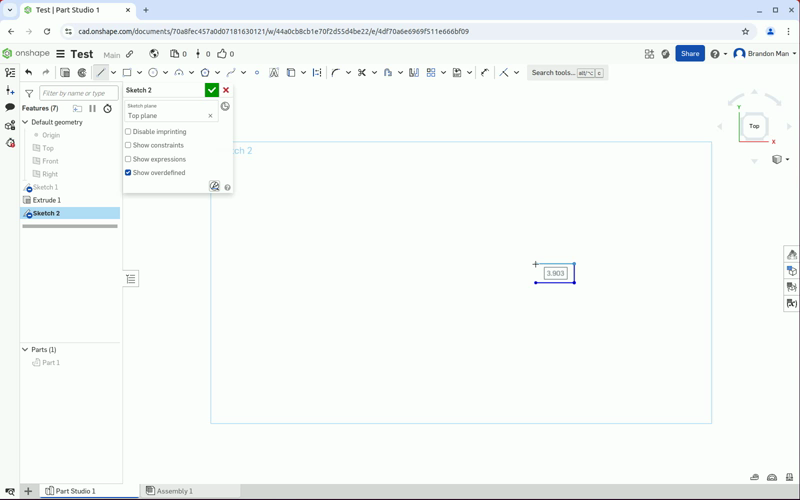
click(535, 263)
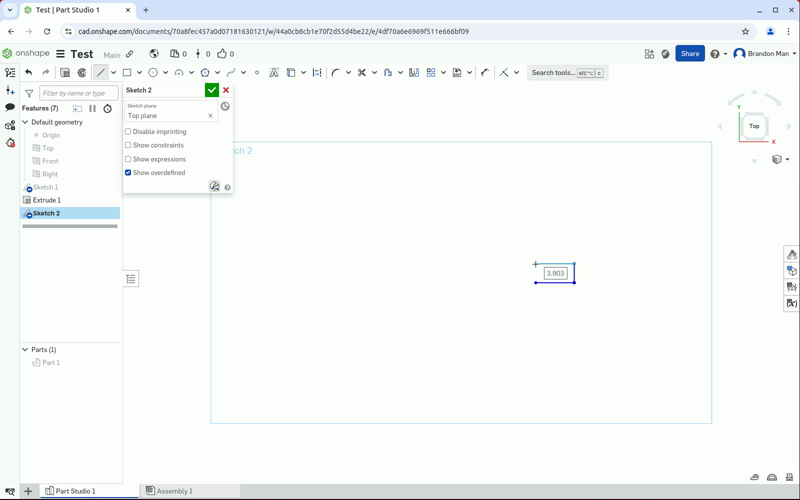
key_up(shift)
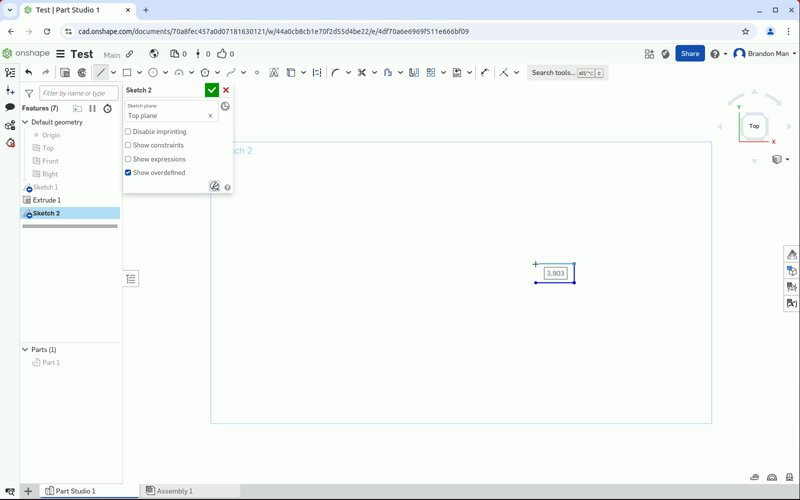
mouse_move(565, 263)
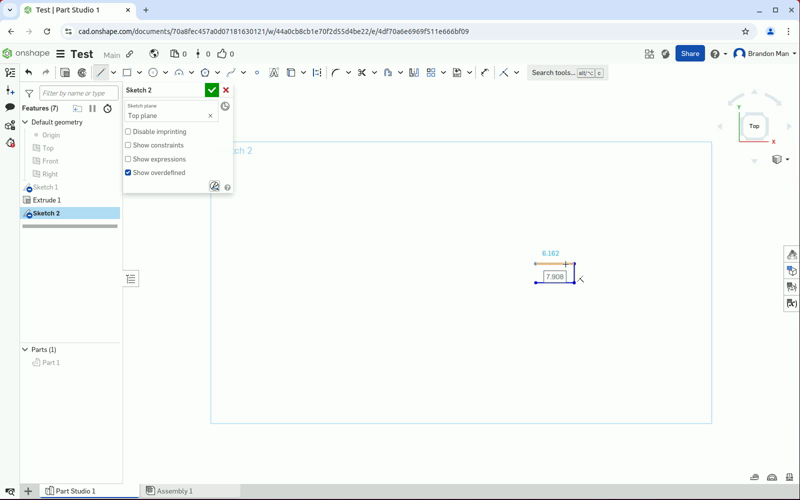
key_down(shift)
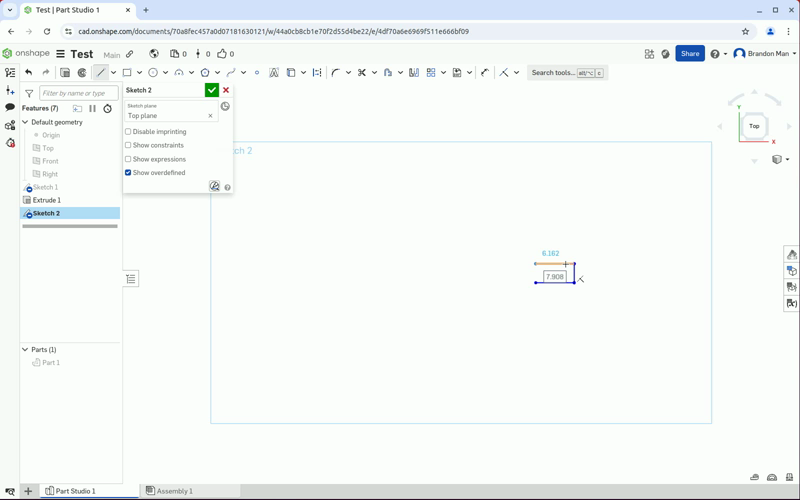
mouse_move(535, 282)
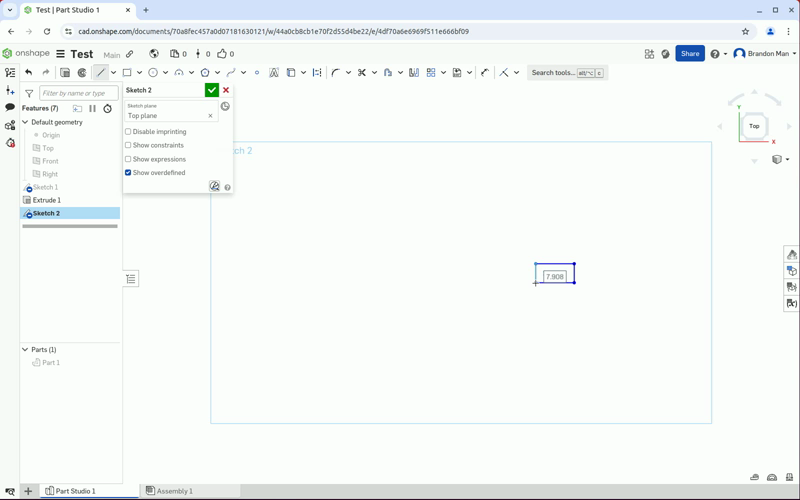
key_up(shift)
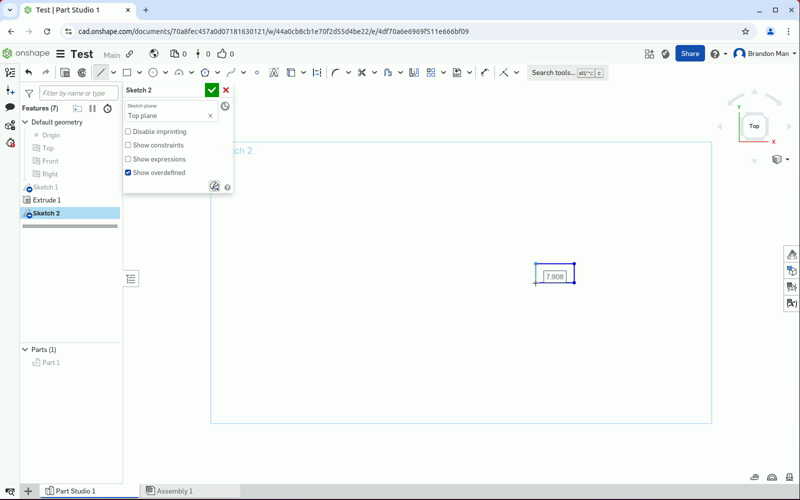
click(535, 282)
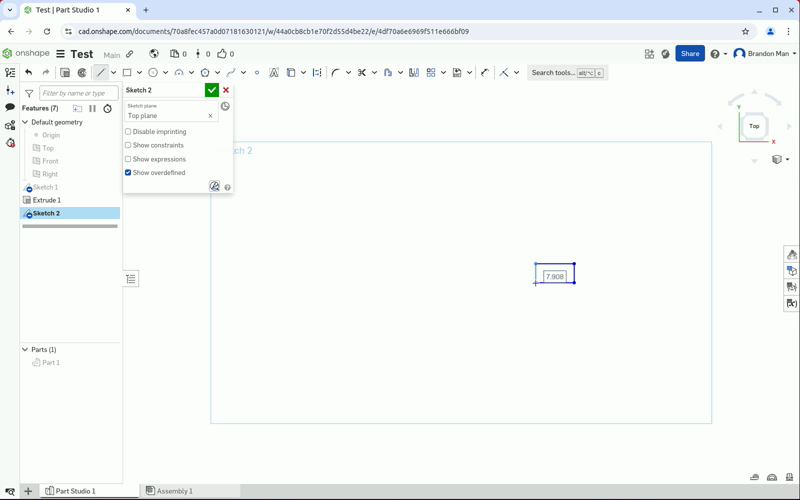
key(esc)
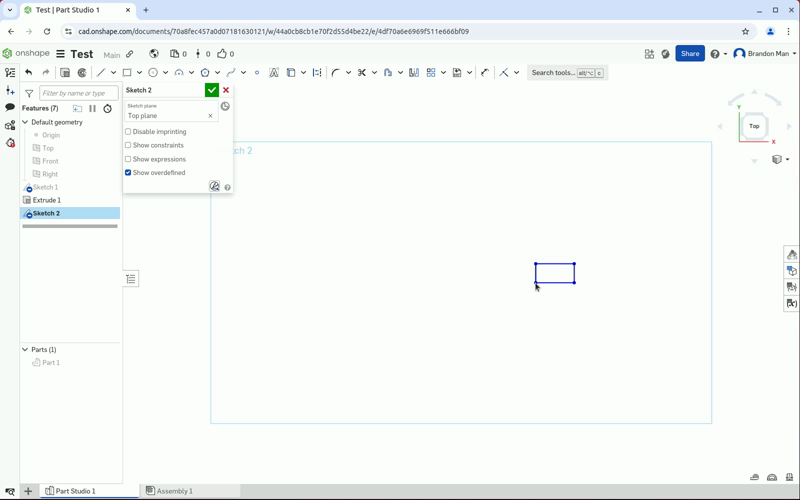
mouse_move(566, 265)
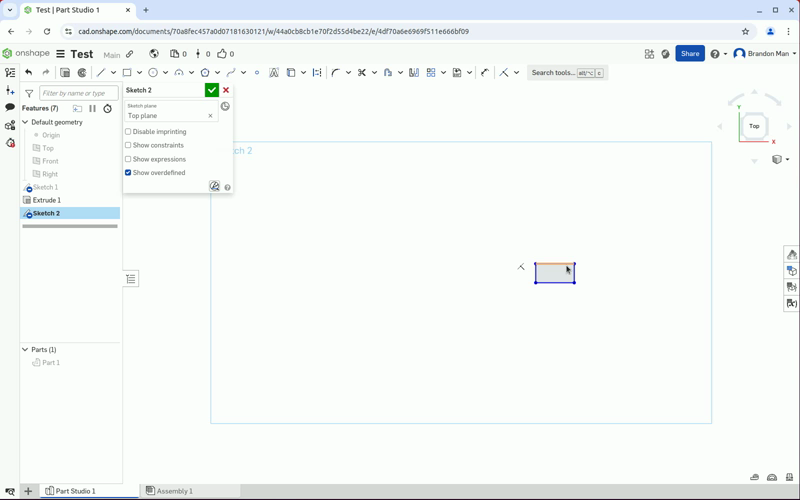
scroll(6)
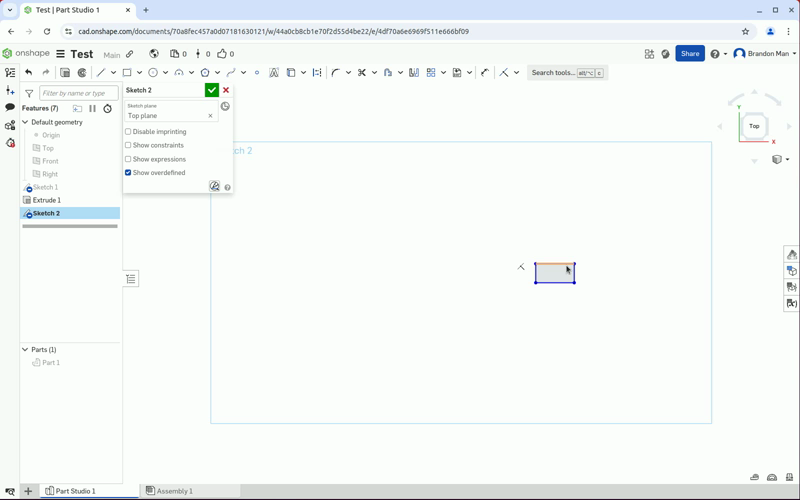
scroll(6)
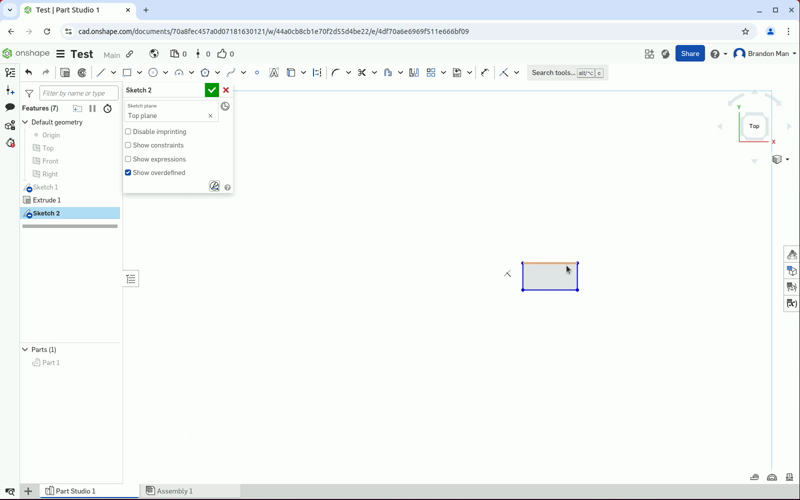
scroll(6)
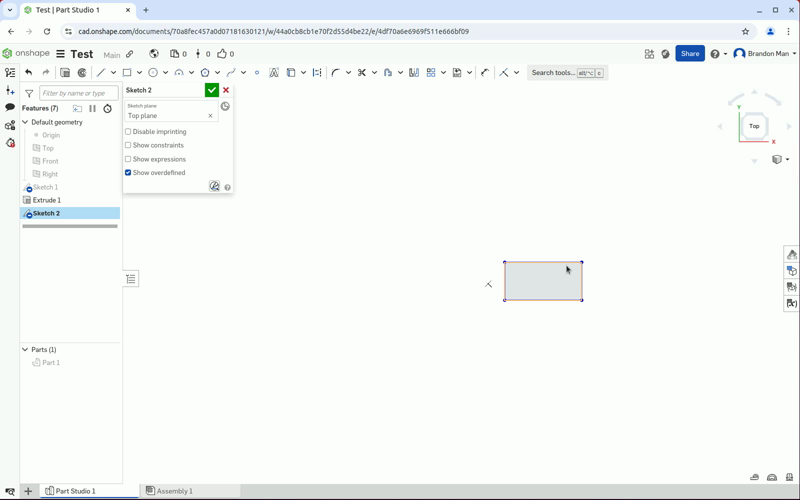
scroll(6)
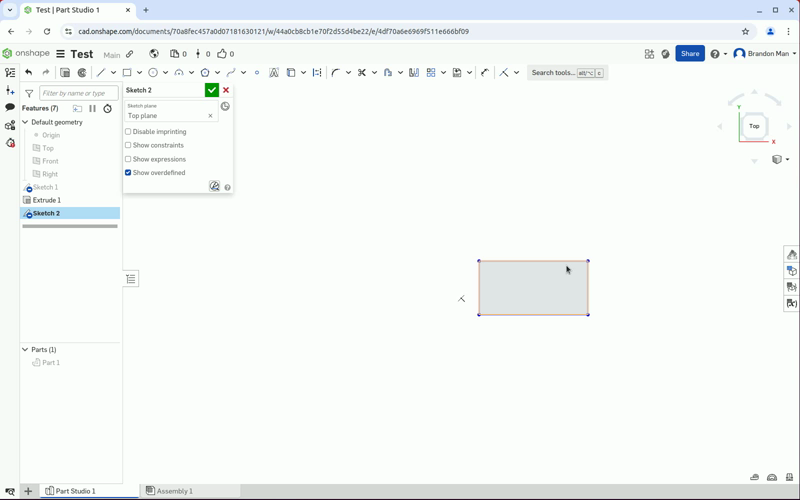
scroll(6)
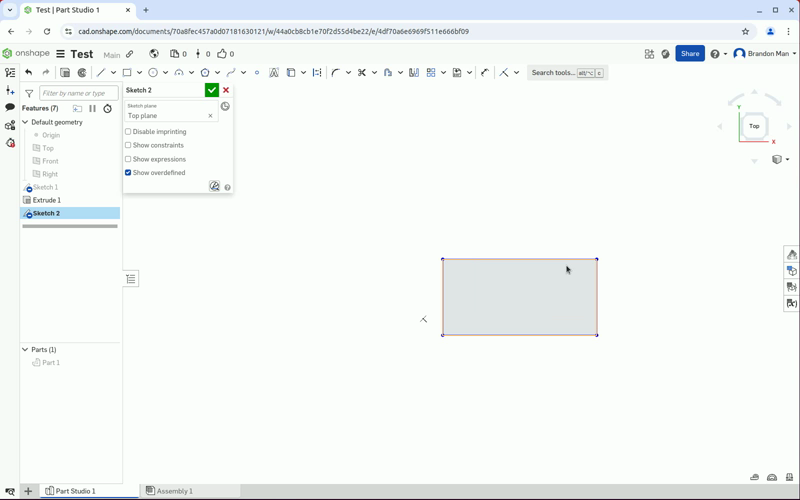
scroll(6)
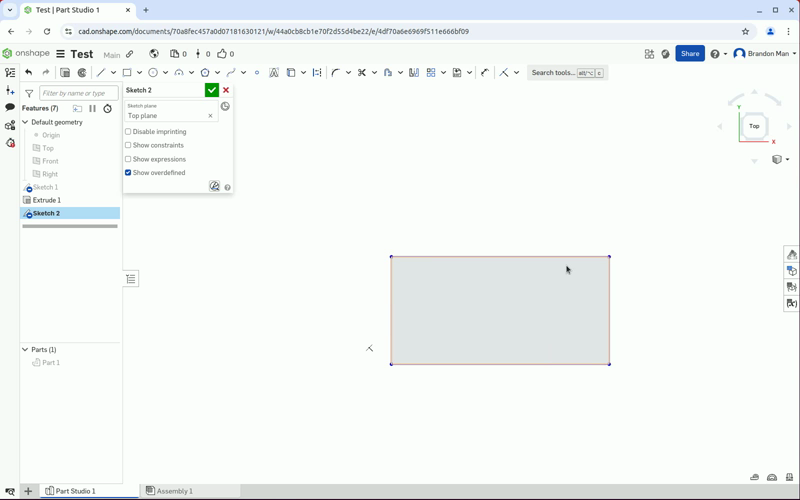
scroll(6)
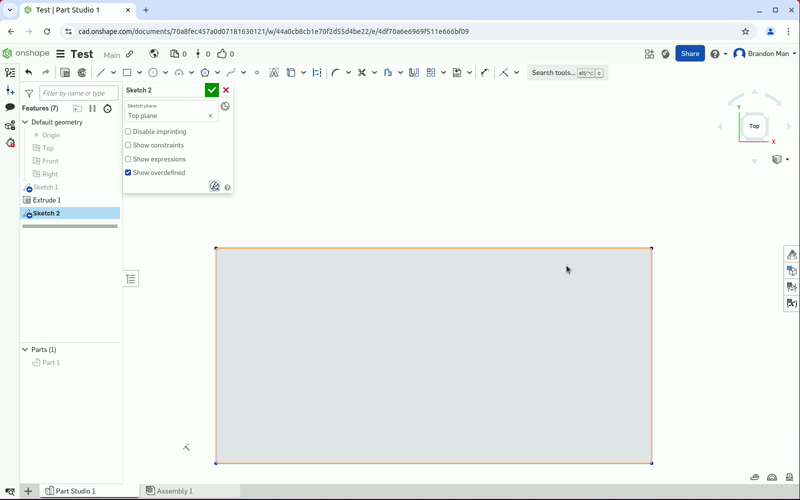
click(566, 265)
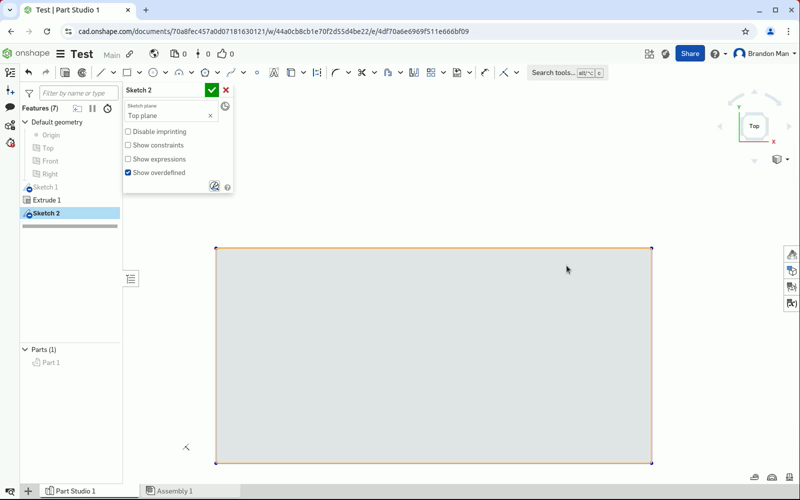
scroll(-6)
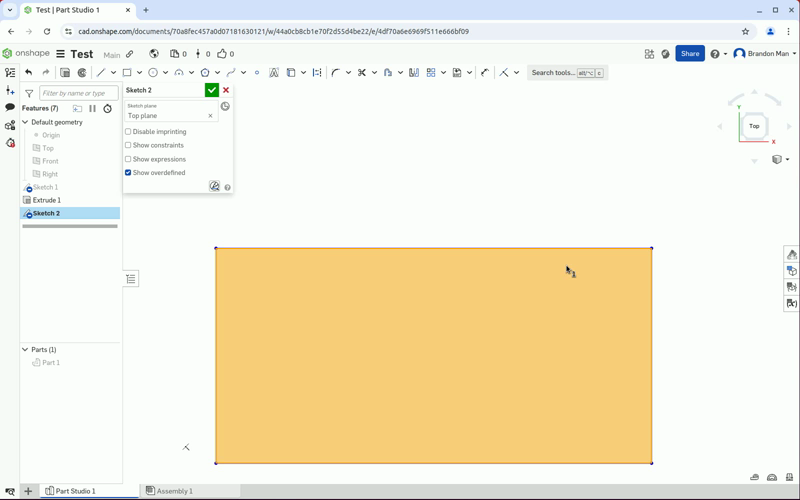
scroll(-6)
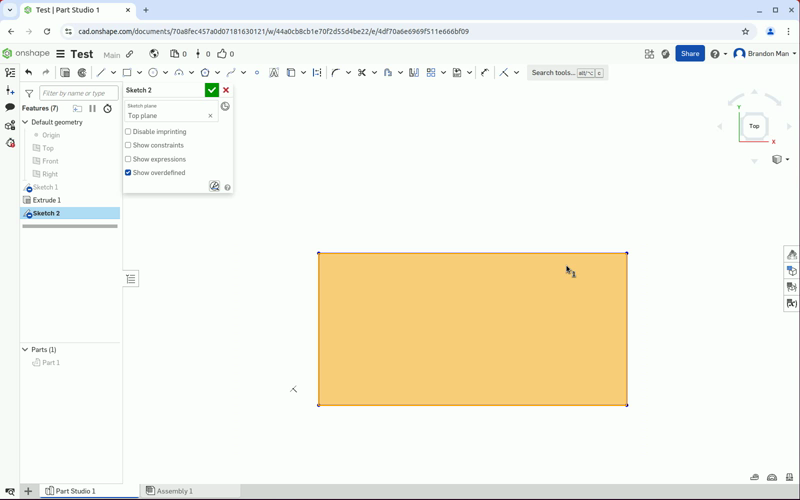
scroll(-6)
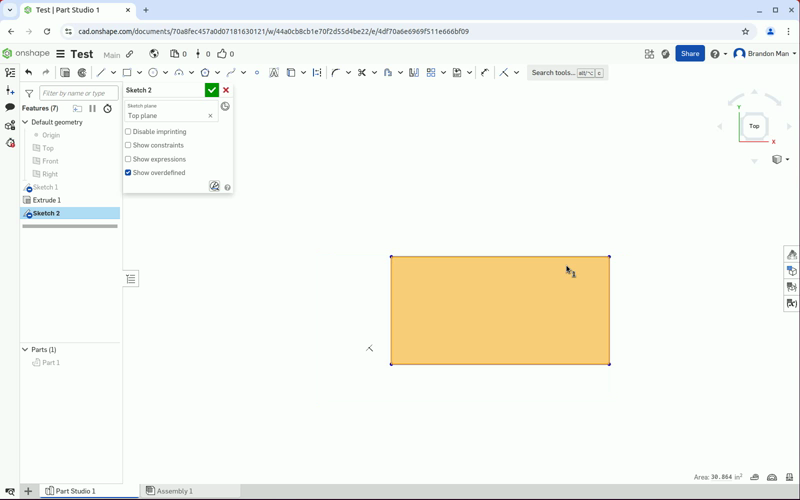
scroll(-6)
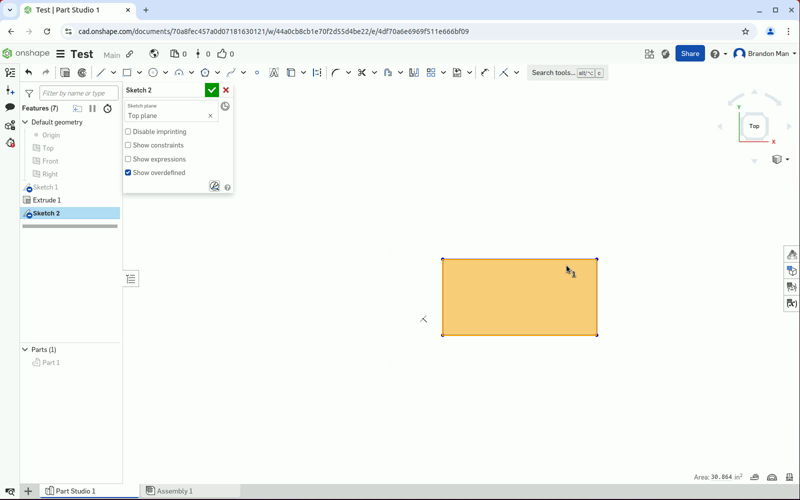
scroll(-6)
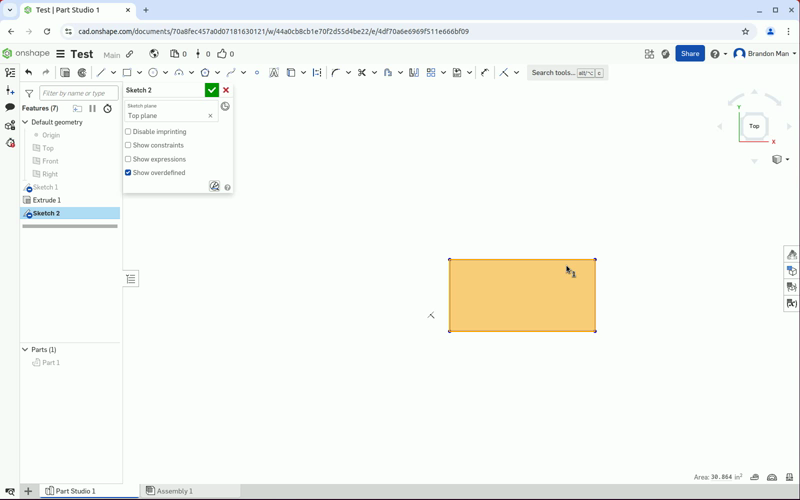
scroll(-6)
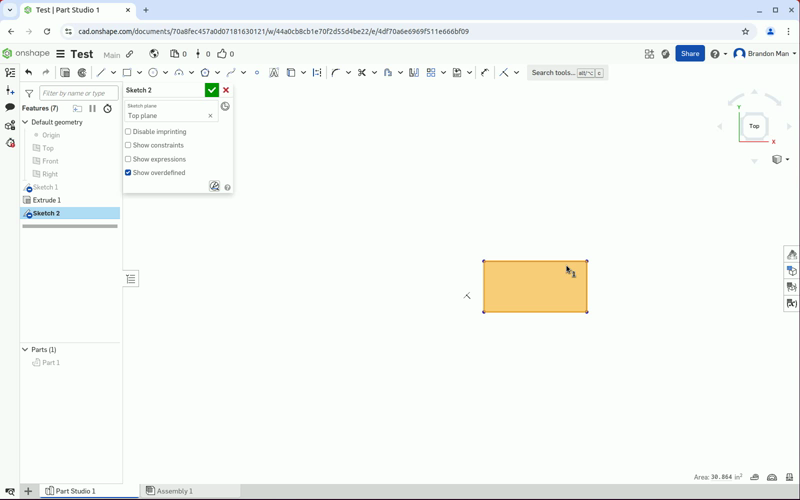
scroll(-6)
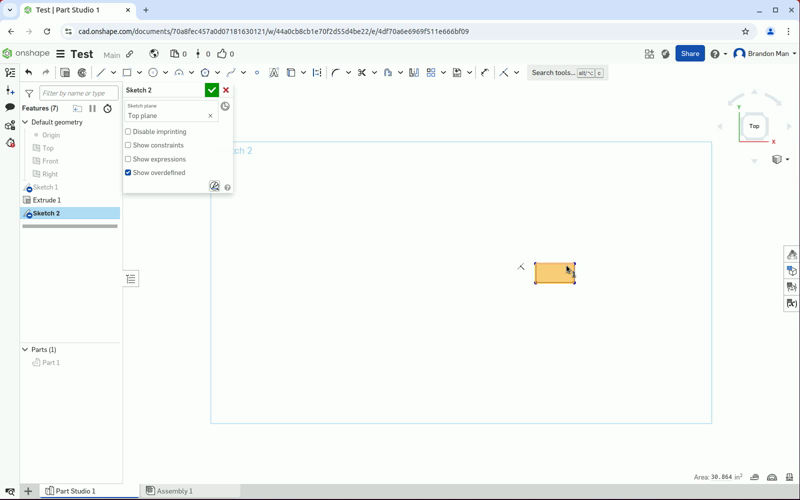
mouse_move(73, 352)
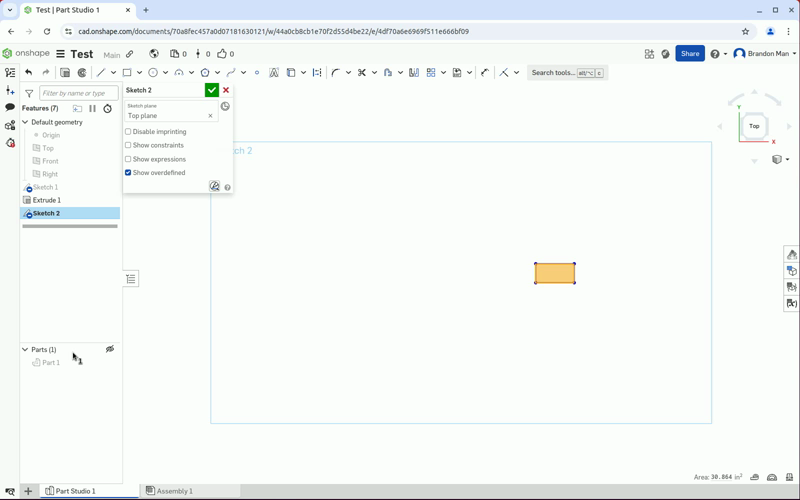
key(shift+y)
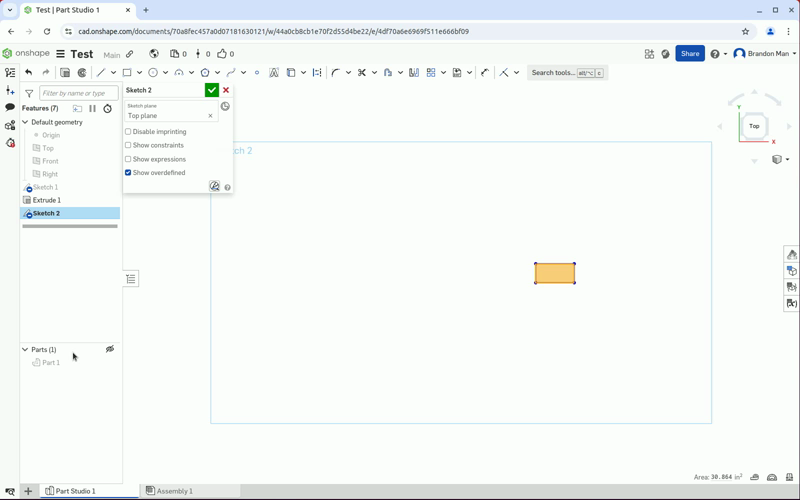
key(shift+e)
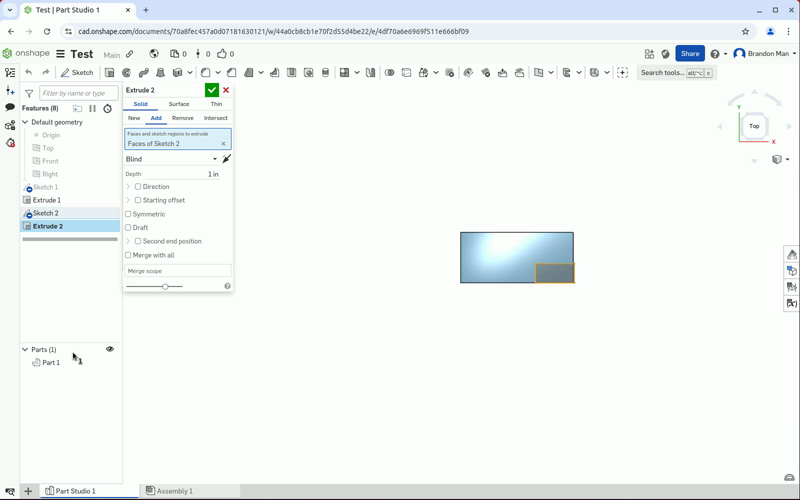
mouse_move(143, 106)
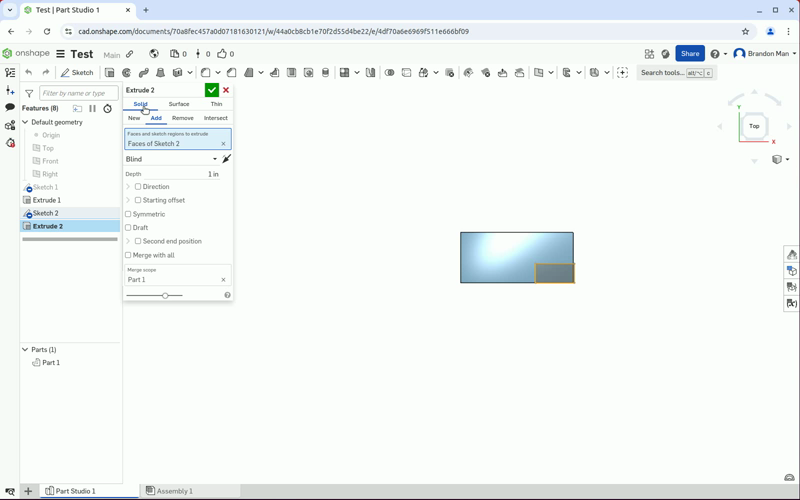
click(143, 106)
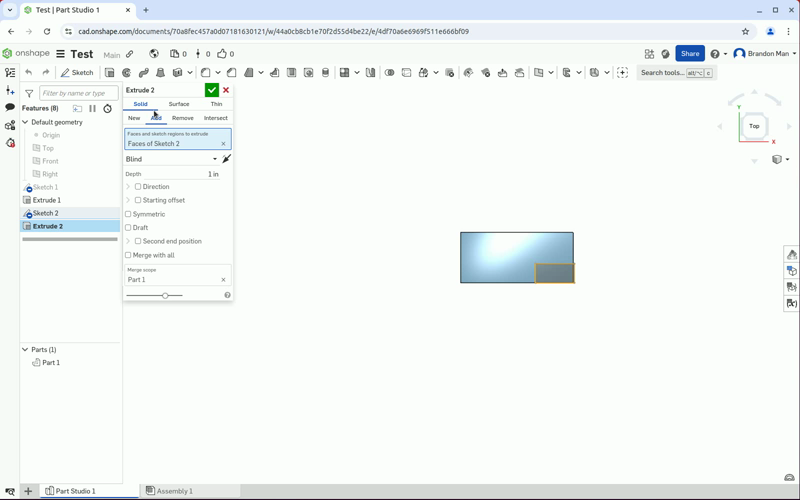
mouse_move(186, 120)
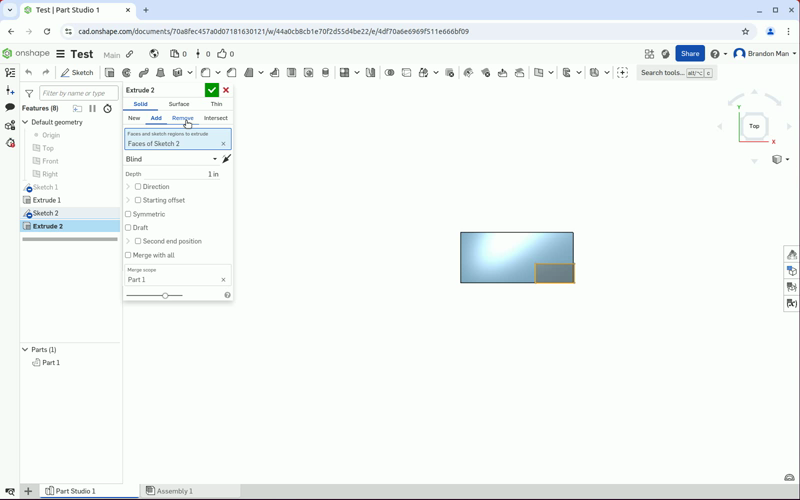
click(186, 120)
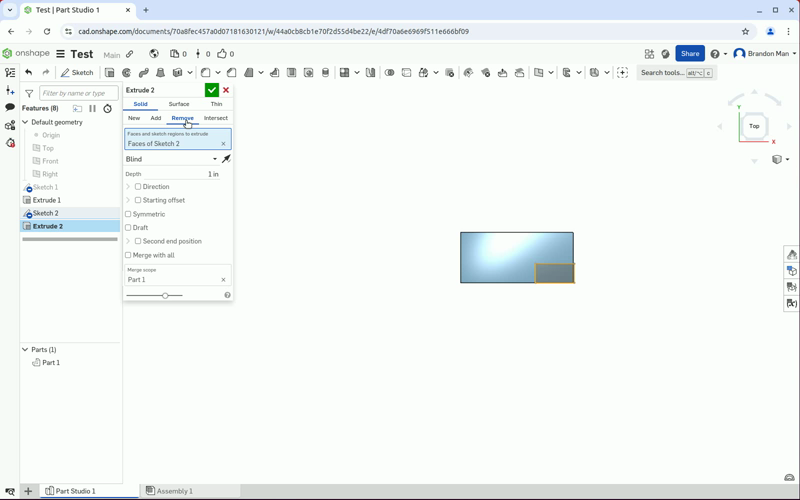
key(tab, 4)
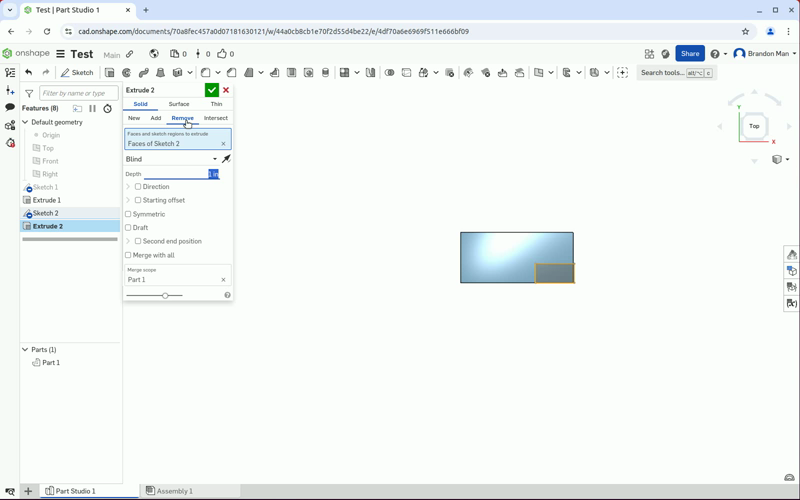
text(51.512)
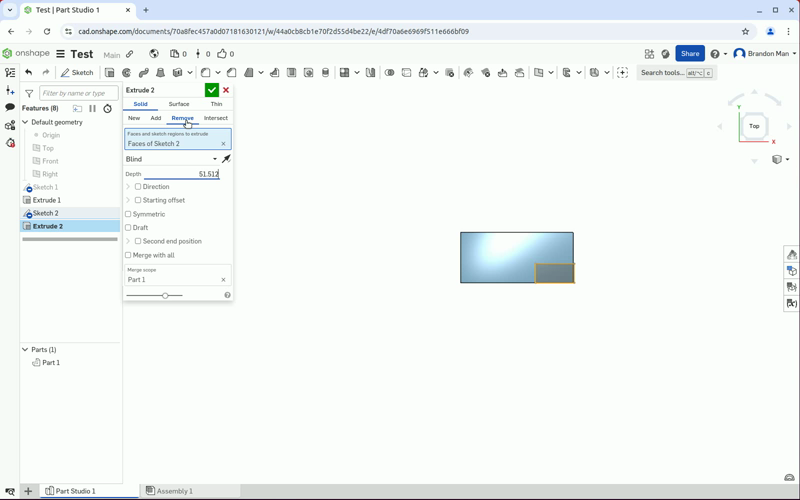
key(tab, 3)
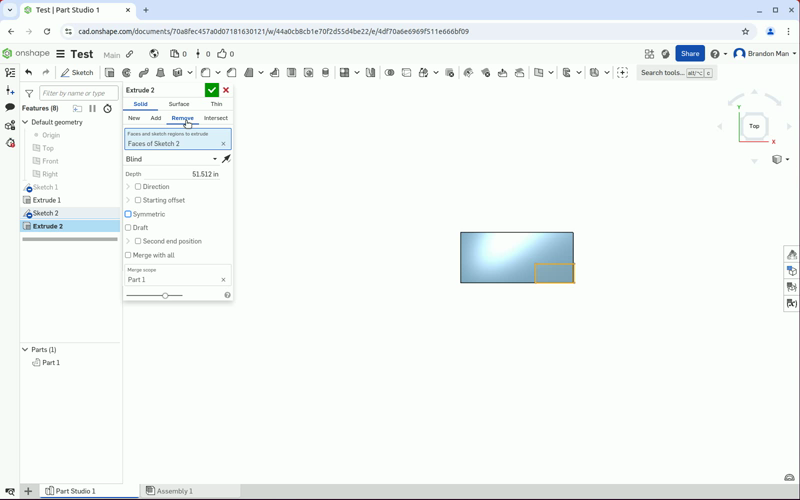
key(space)
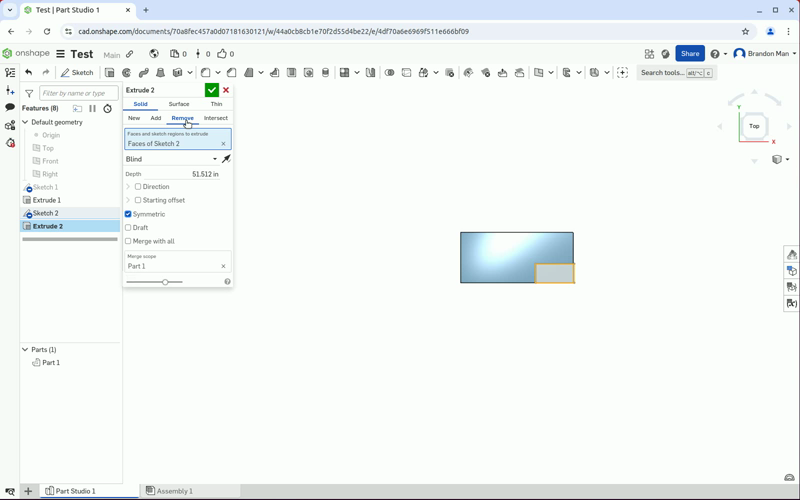
key(tab, 2)
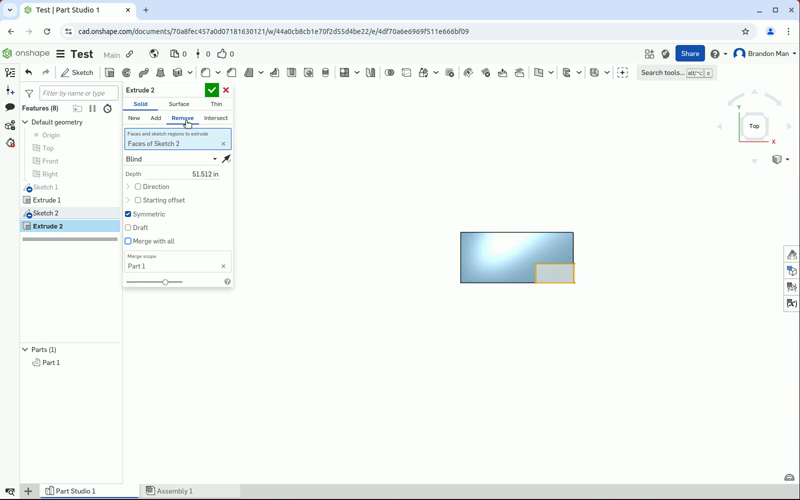
key(space)
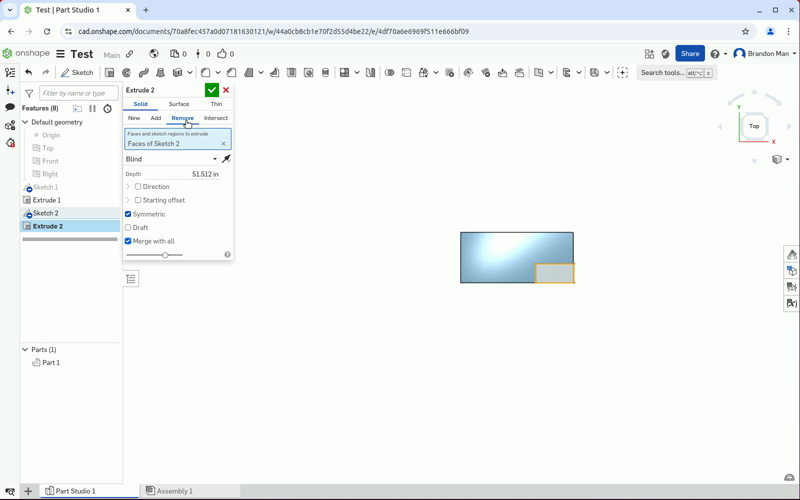
key(enter)
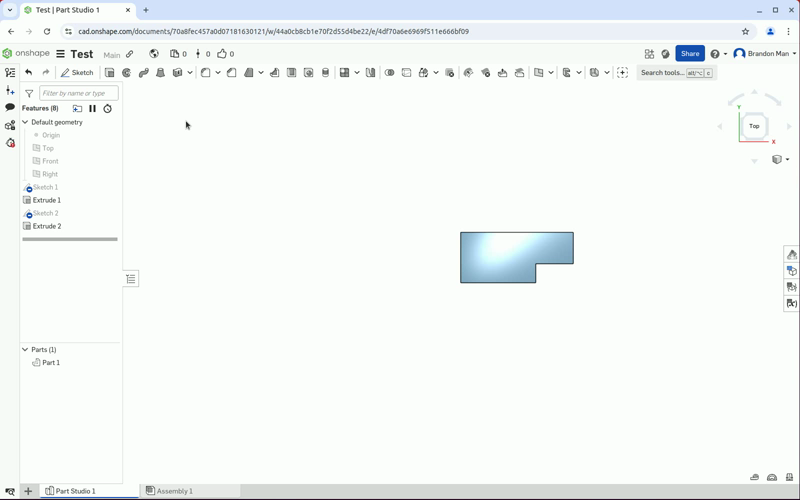
key(shift+h)
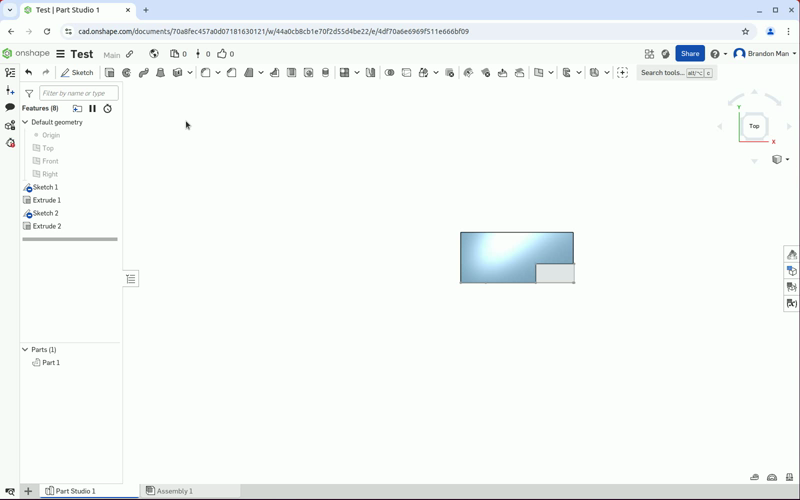
key(shift+h)
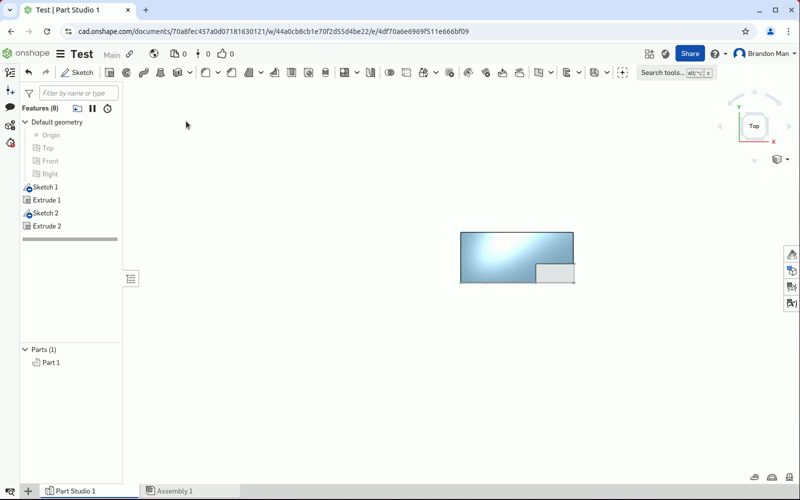
key(shift+7)
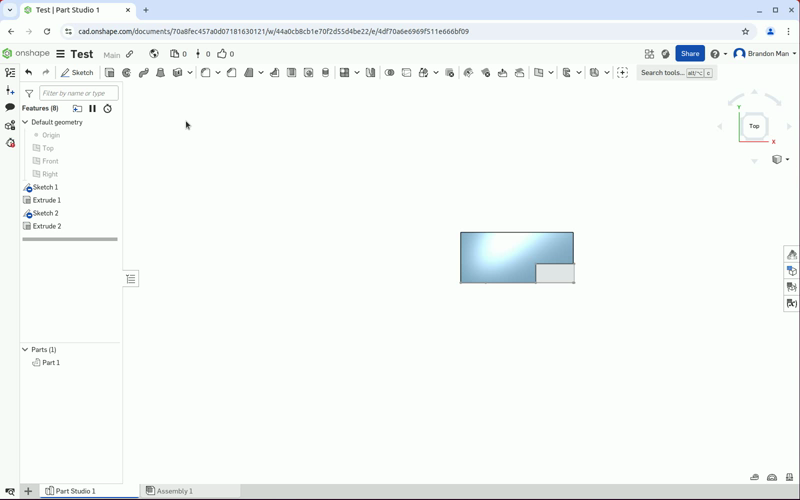
key(up, 3)
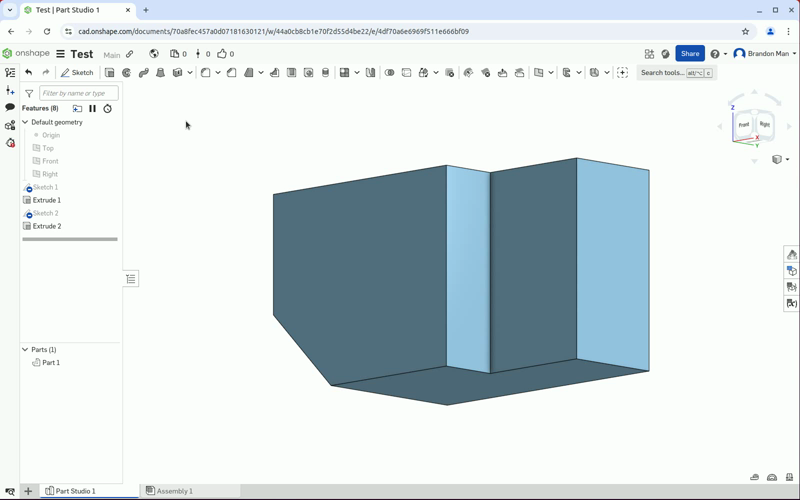
key(left, 3)
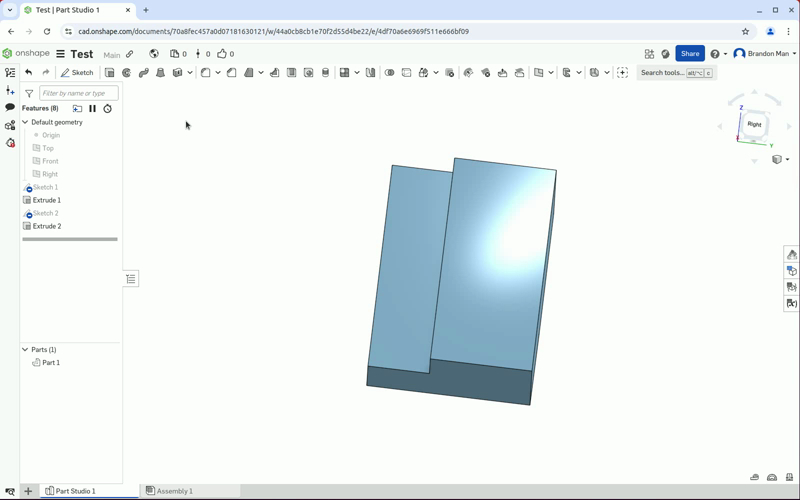
key(right, 3)
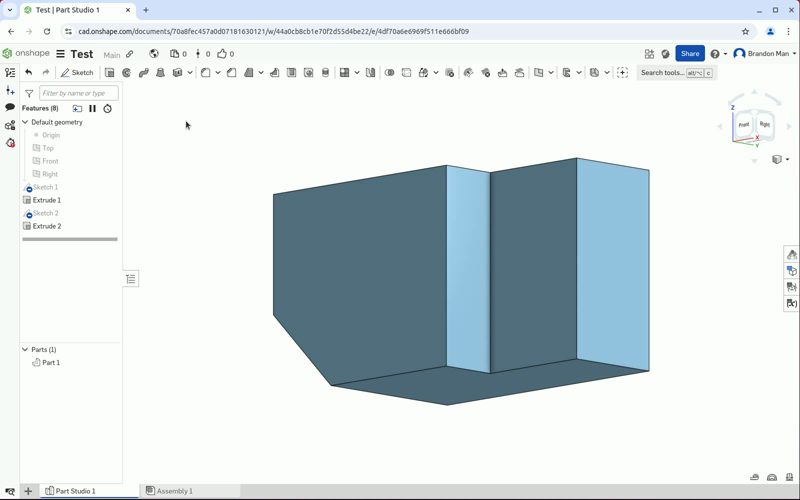
key(down, 3)
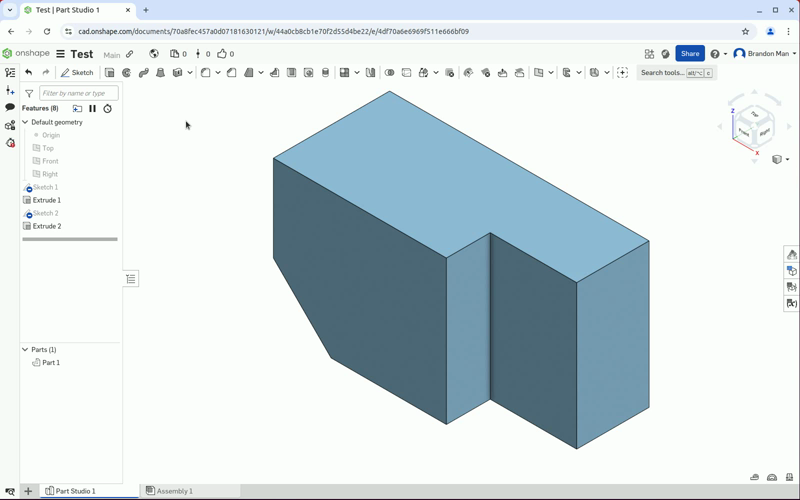
mouse_move(73, 189)
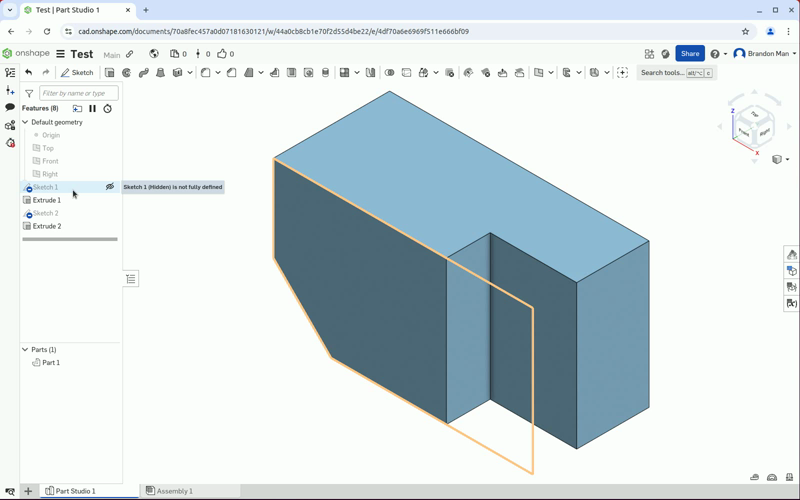
click(73, 189)